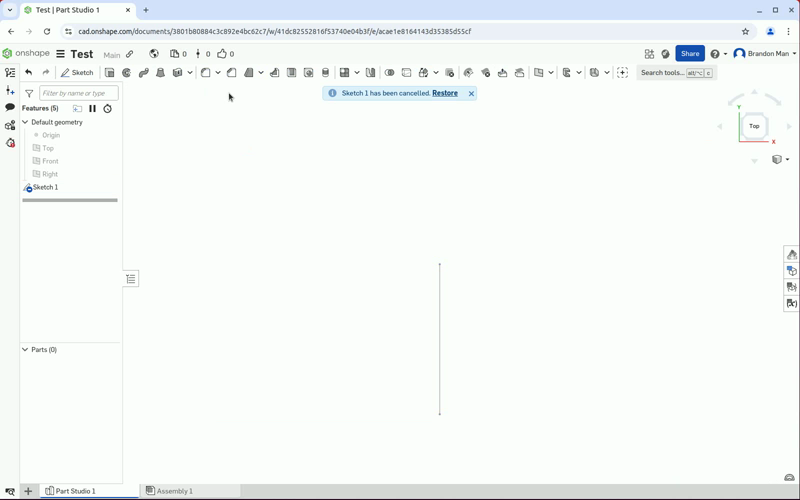
key(shift+h)
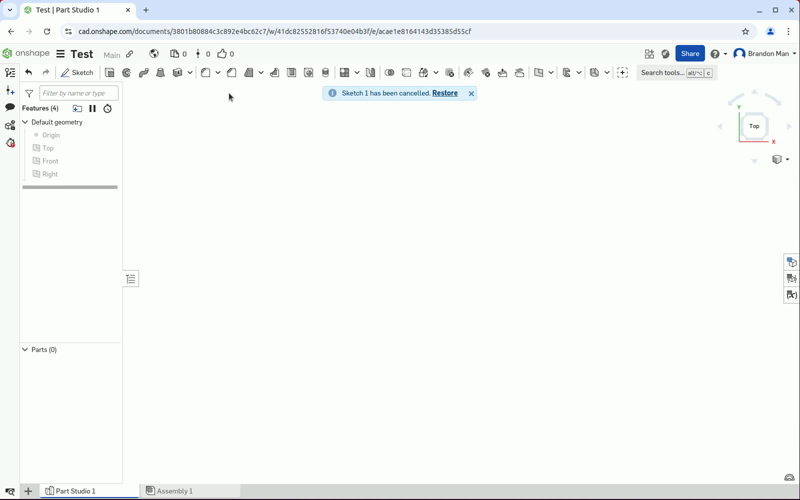
mouse_move(73, 352)
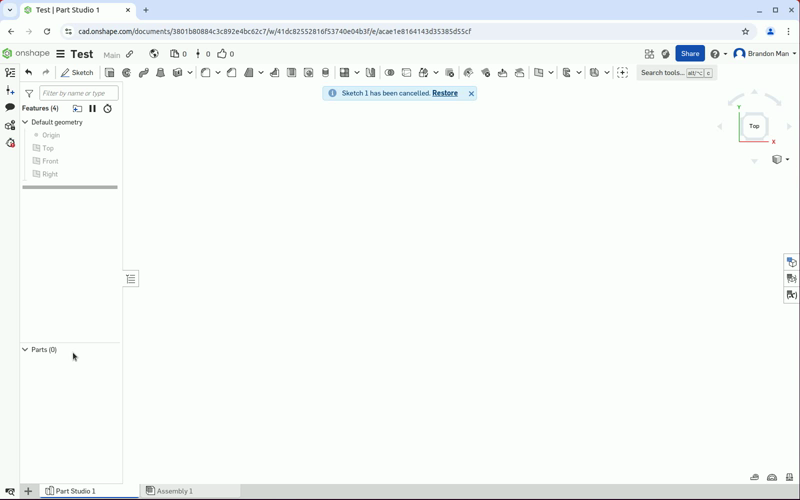
key(y)
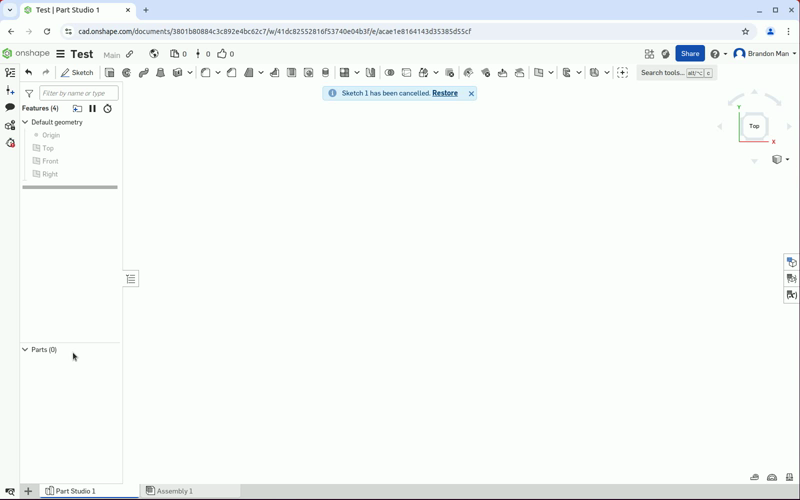
key(shift+p)
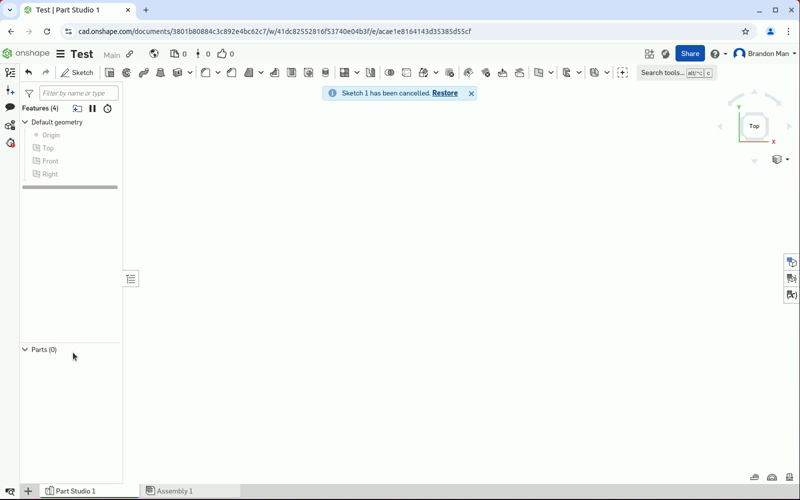
key(space)
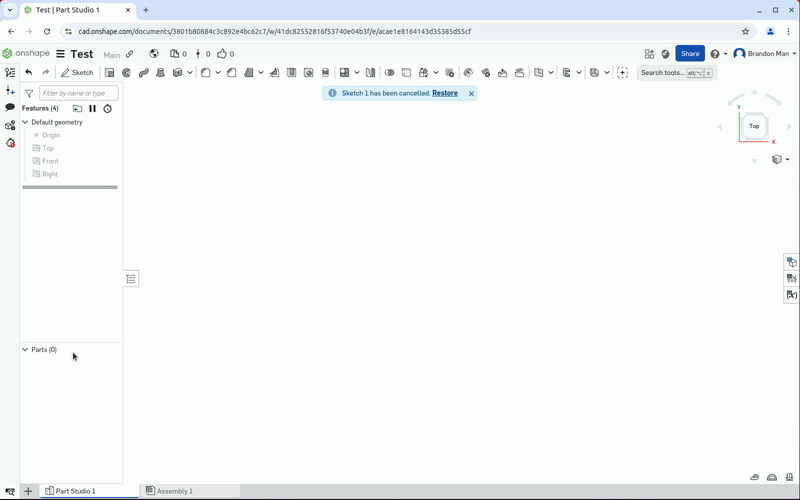
key_down(shift)
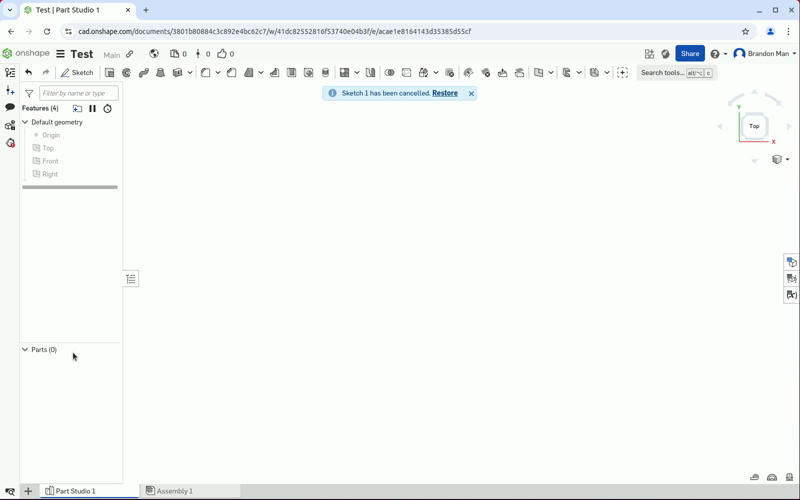
key(up)
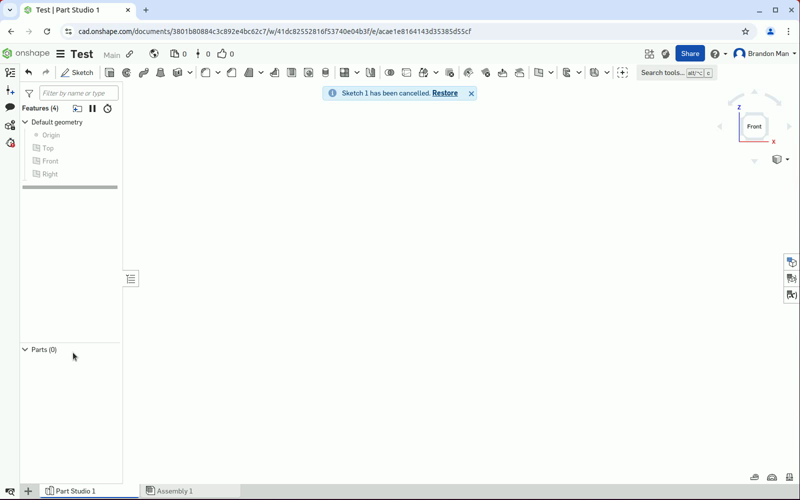
key_up(shift)
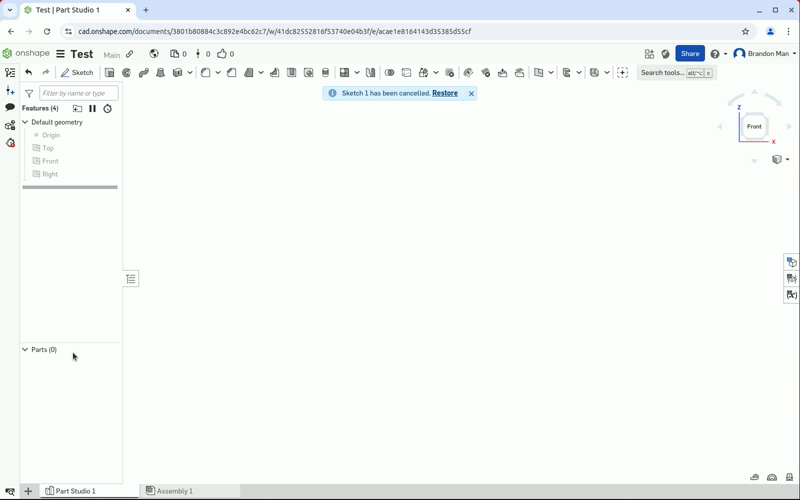
mouse_move(73, 352)
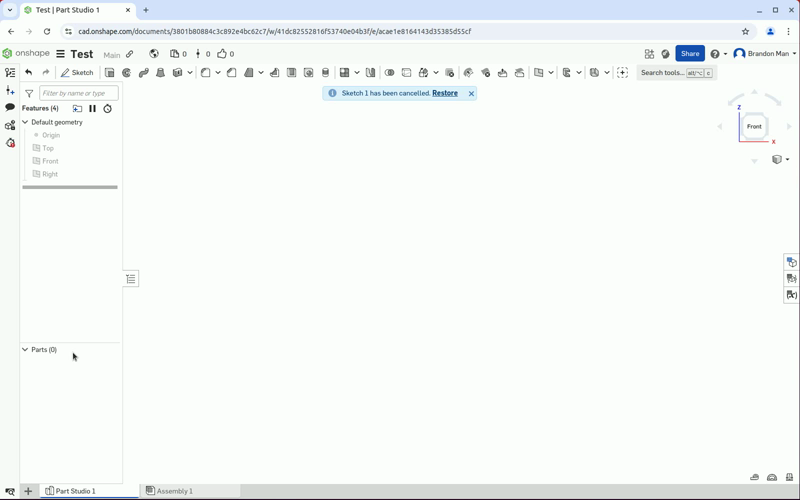
key(shift+y)
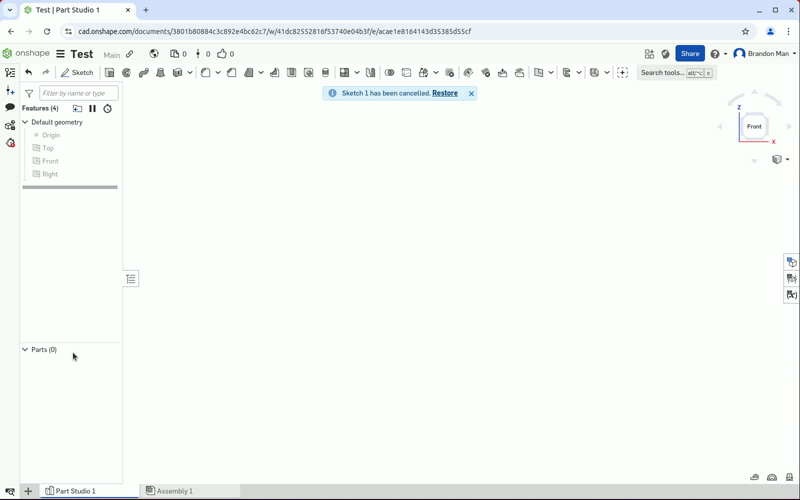
key(shift+s)
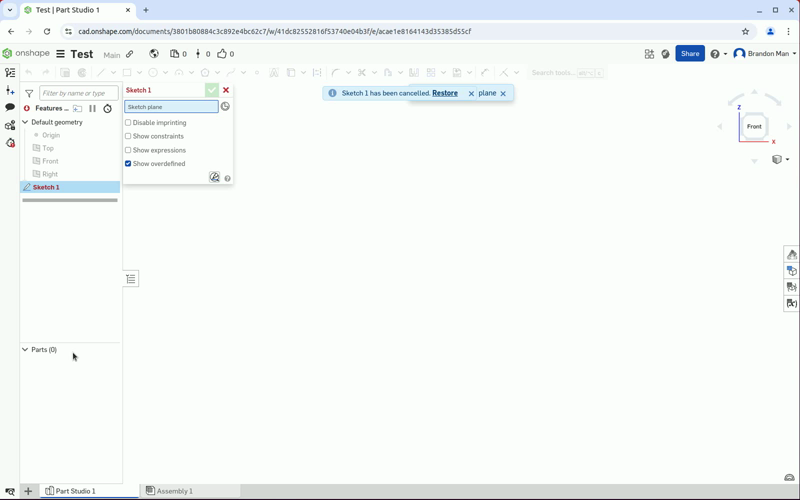
mouse_move(73, 163)
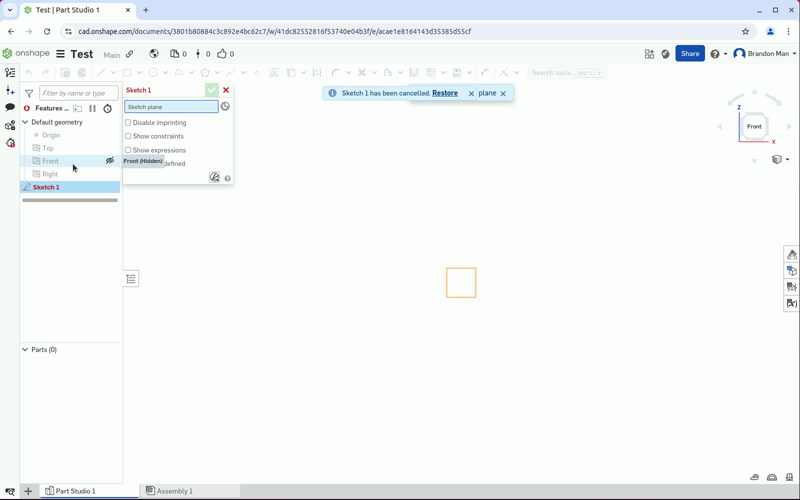
click(73, 163)
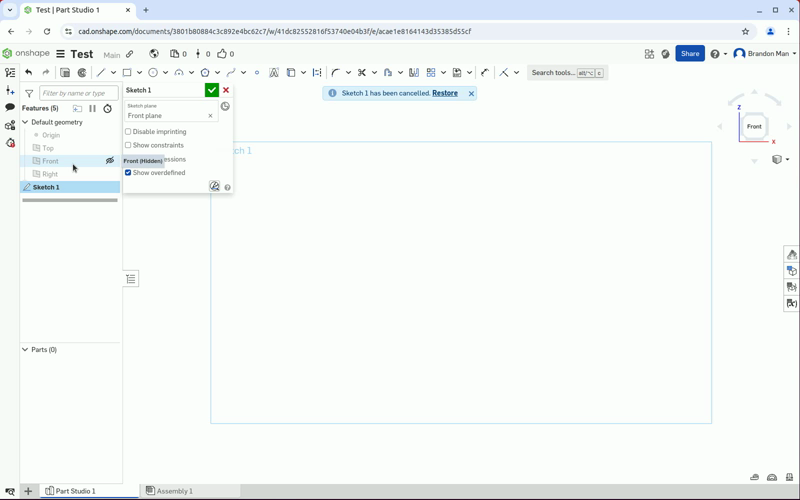
mouse_move(73, 352)
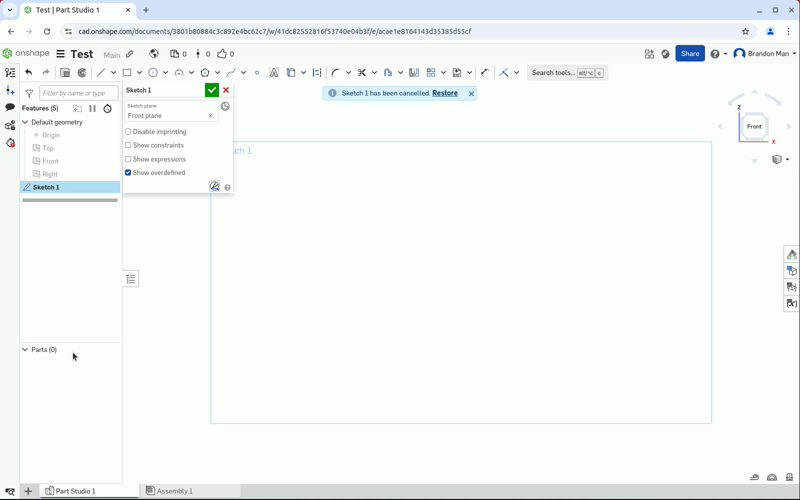
key(y)
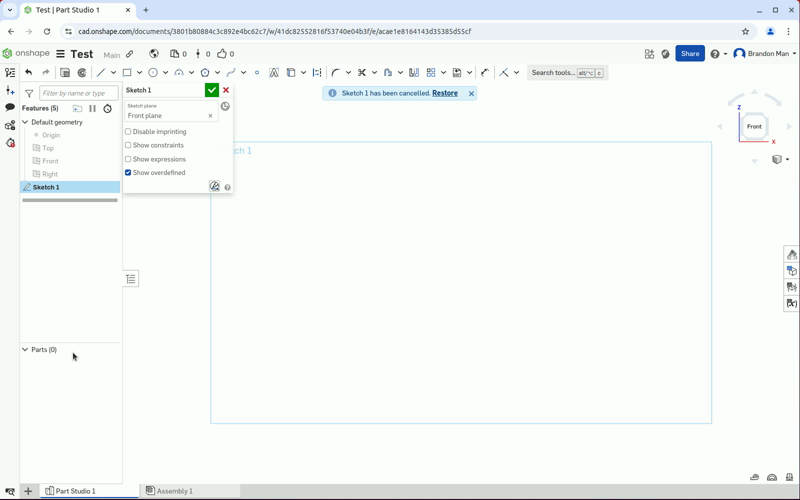
key(l)
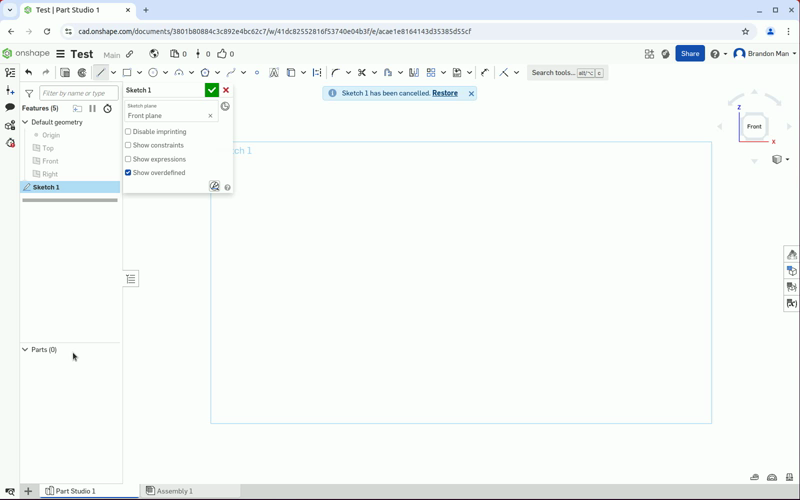
key_down(shift)
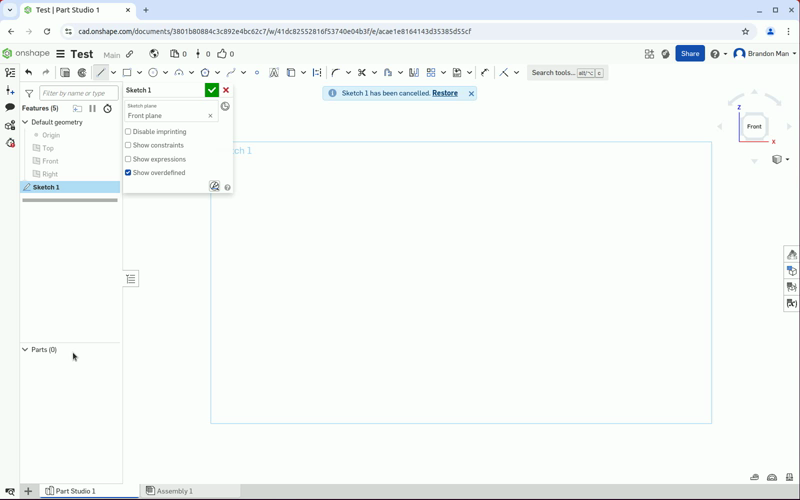
mouse_move(348, 271)
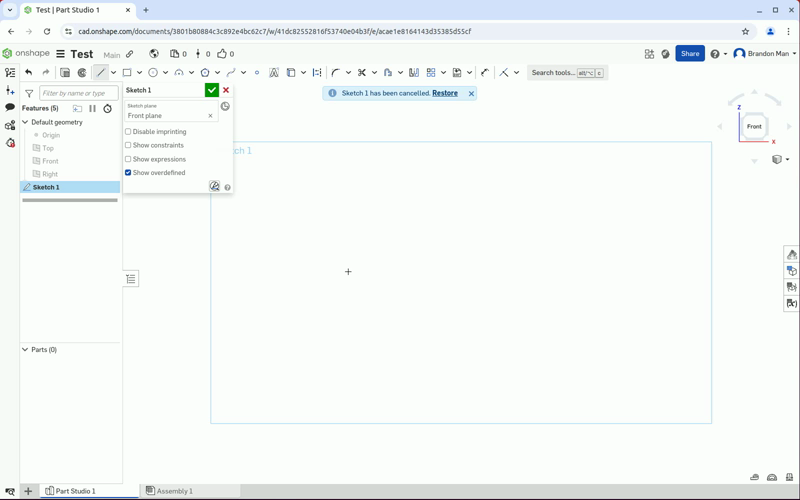
click(348, 271)
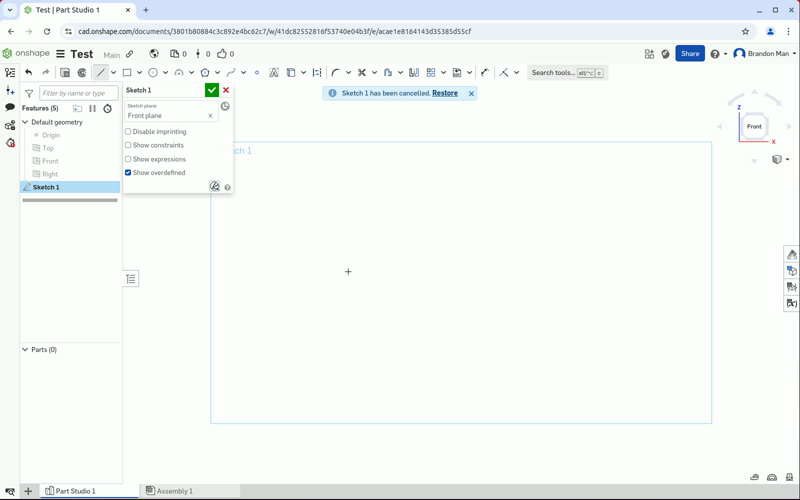
key_up(shift)
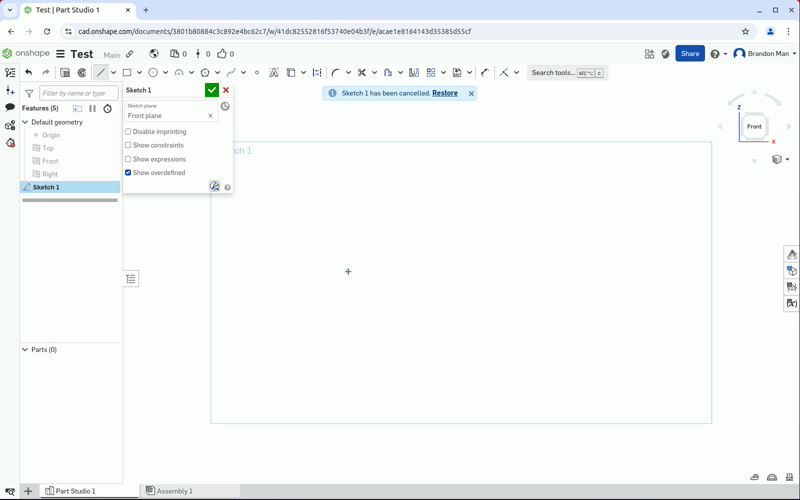
key_down(shift)
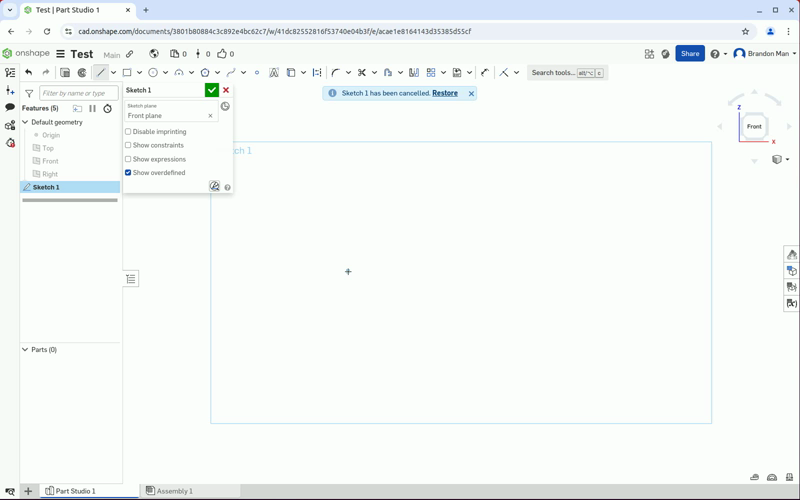
mouse_move(436, 271)
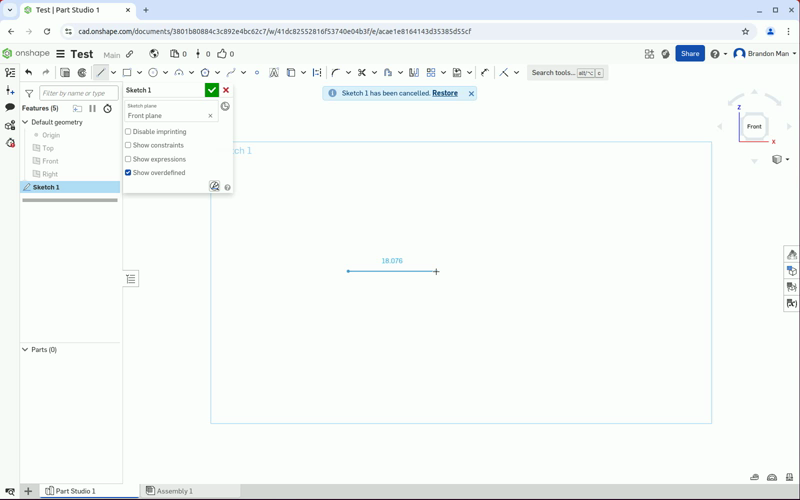
click(436, 271)
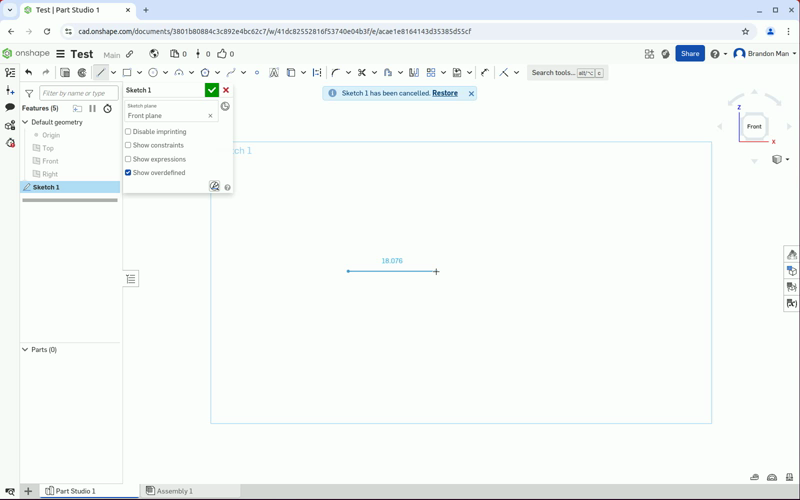
key_up(shift)
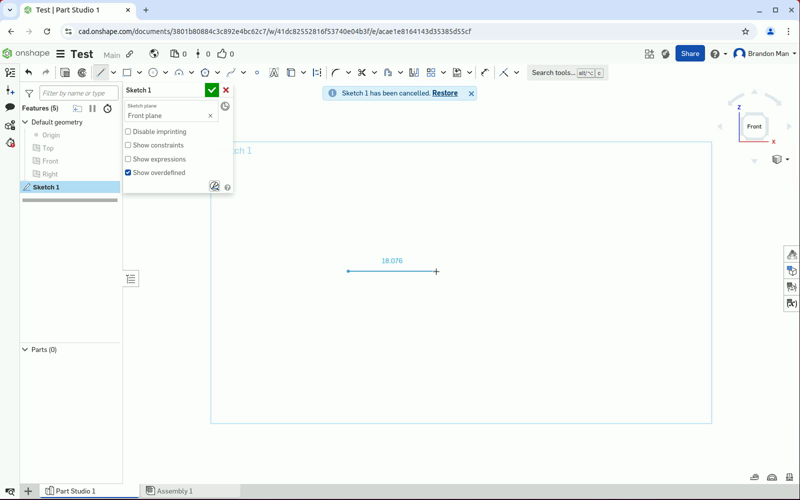
key_down(shift)
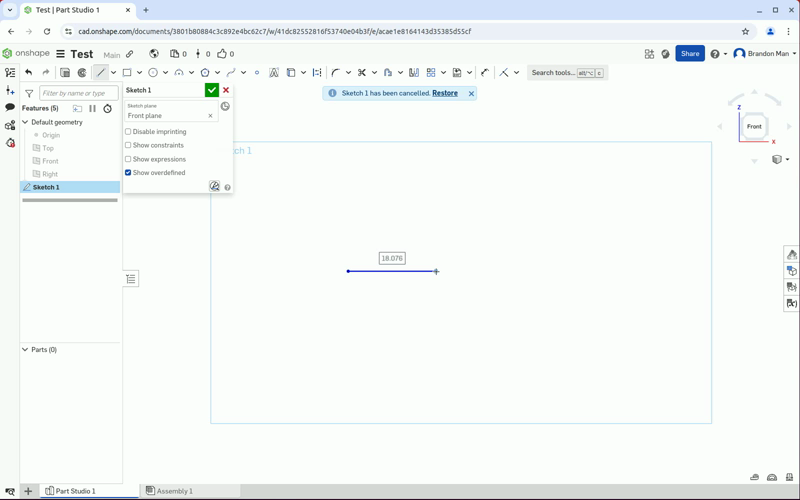
mouse_move(436, 200)
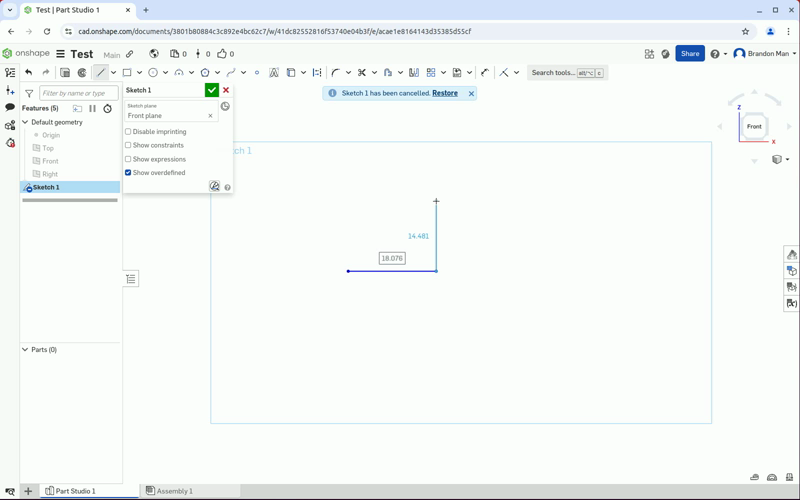
click(436, 200)
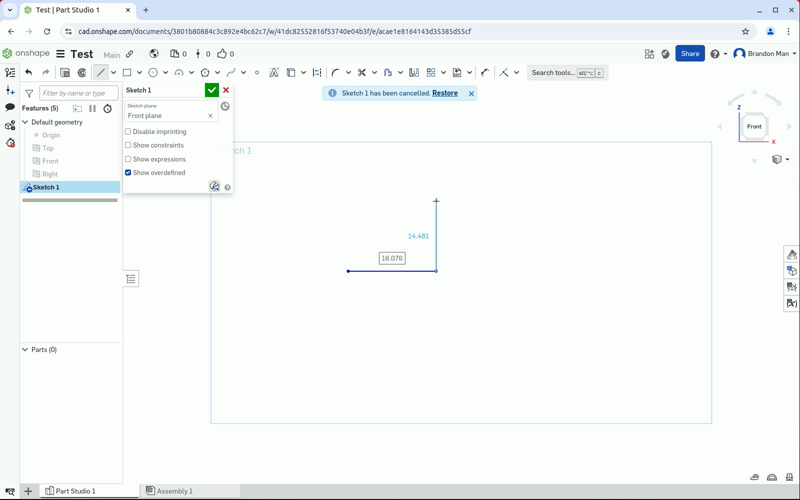
key_up(shift)
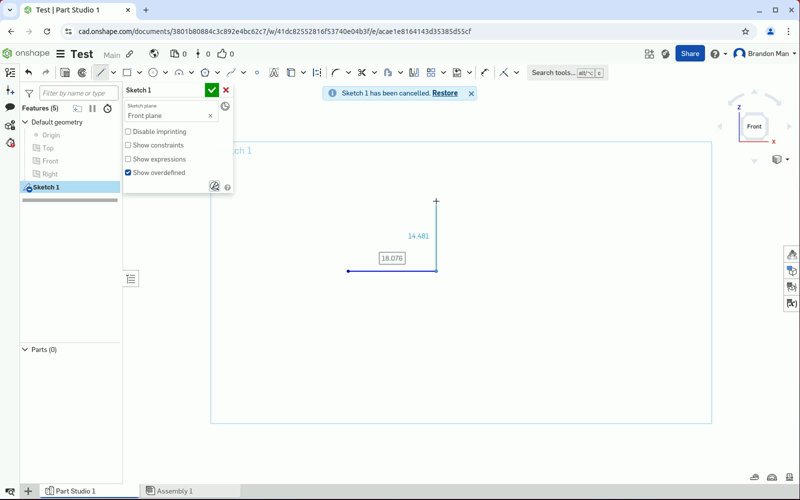
key_down(shift)
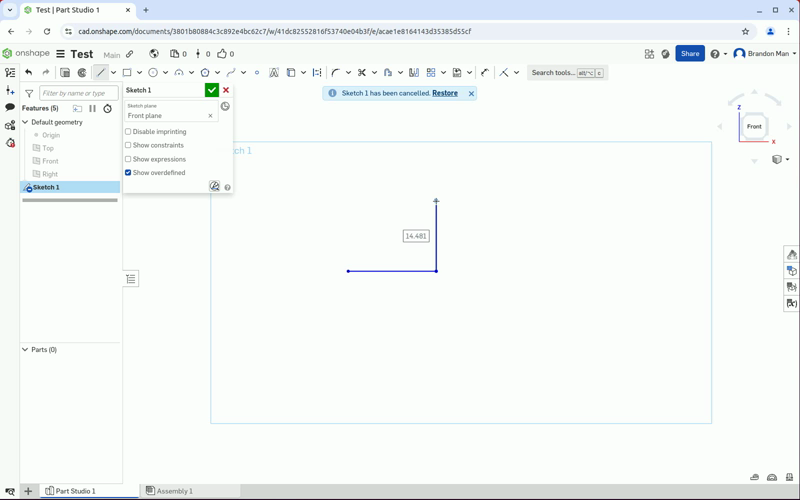
mouse_move(348, 200)
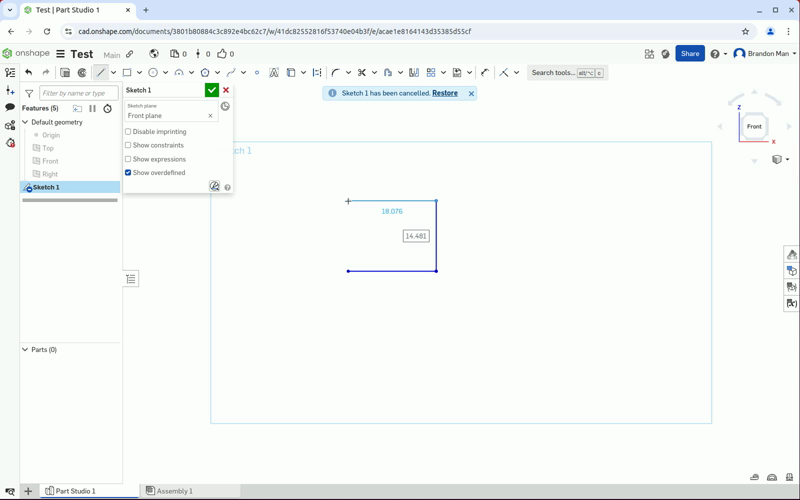
click(348, 200)
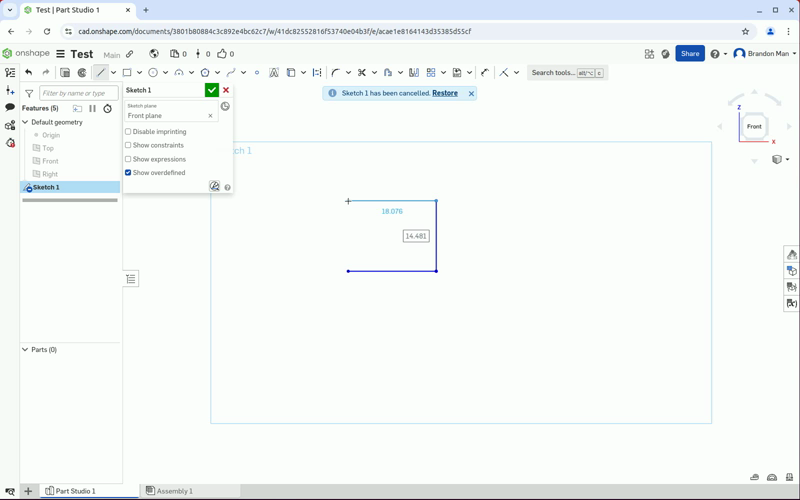
key_up(shift)
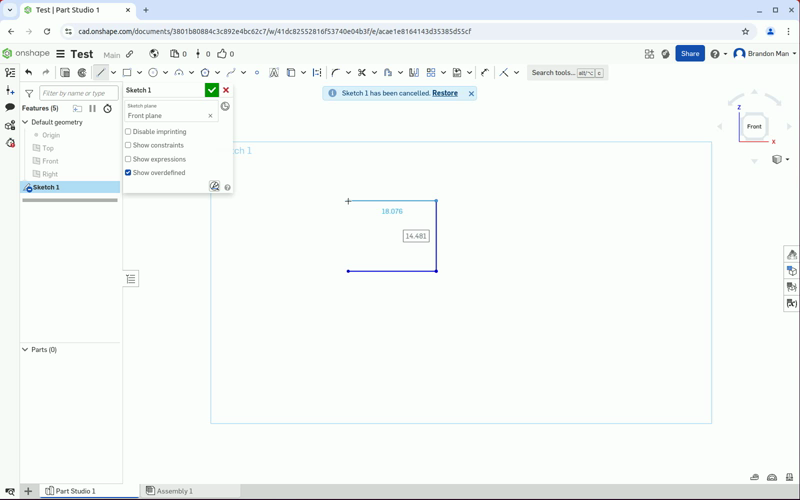
key_down(shift)
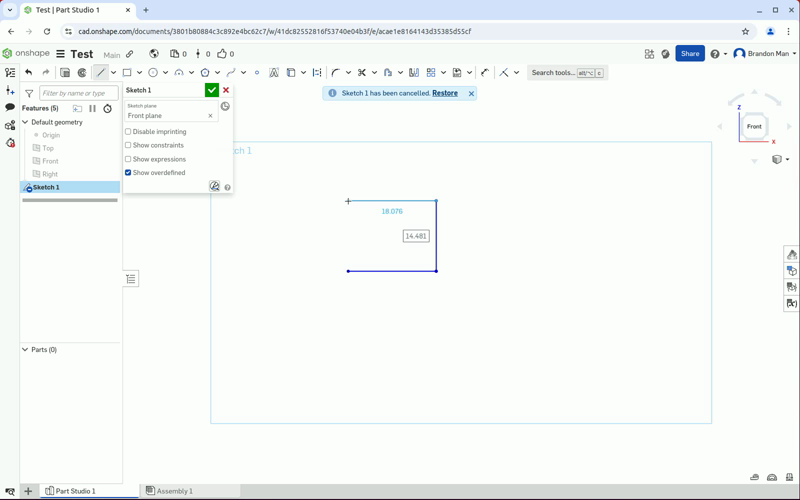
mouse_move(348, 271)
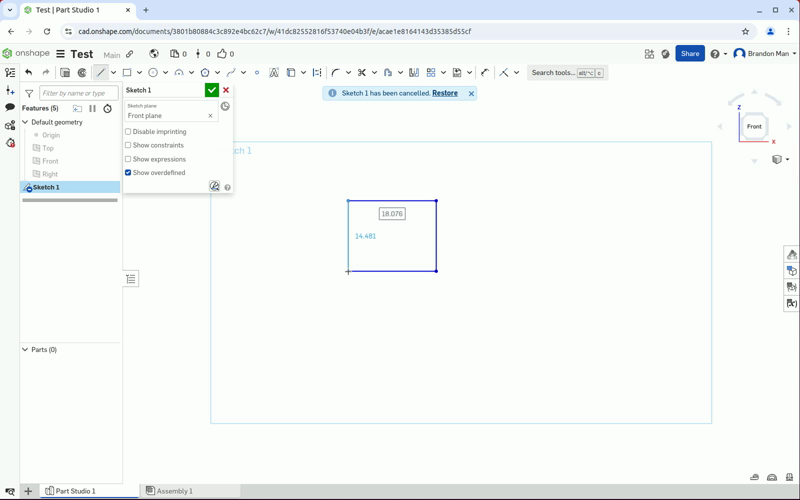
key_up(shift)
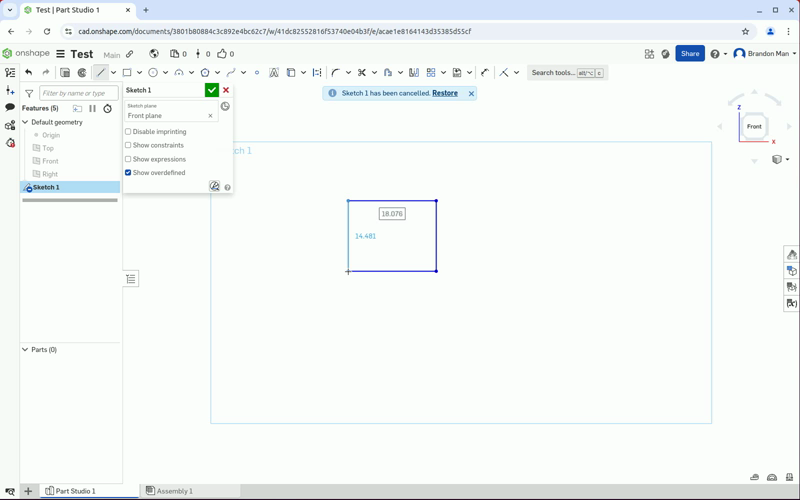
click(348, 271)
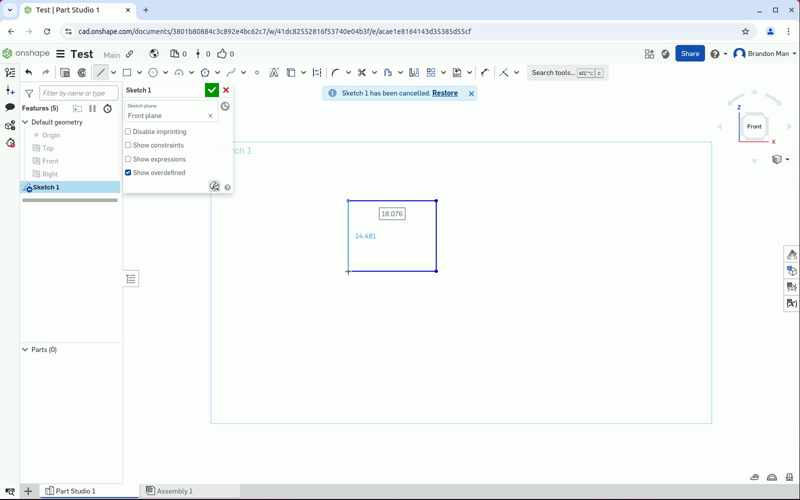
key(esc)
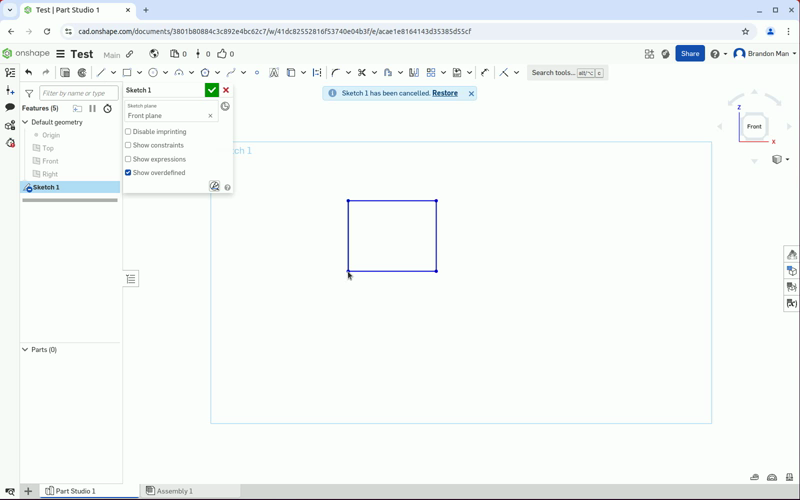
mouse_move(421, 214)
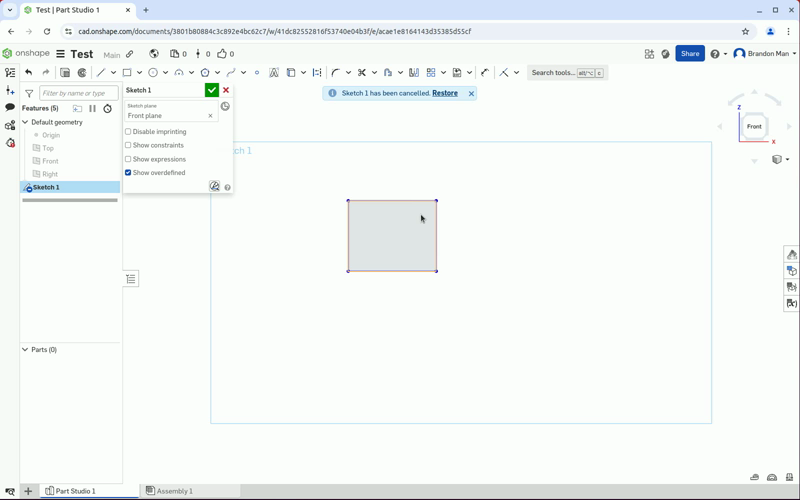
click(421, 214)
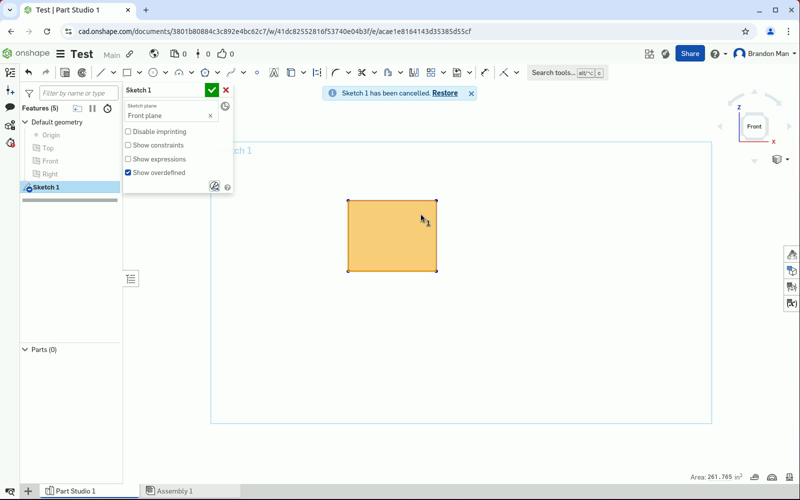
mouse_move(73, 352)
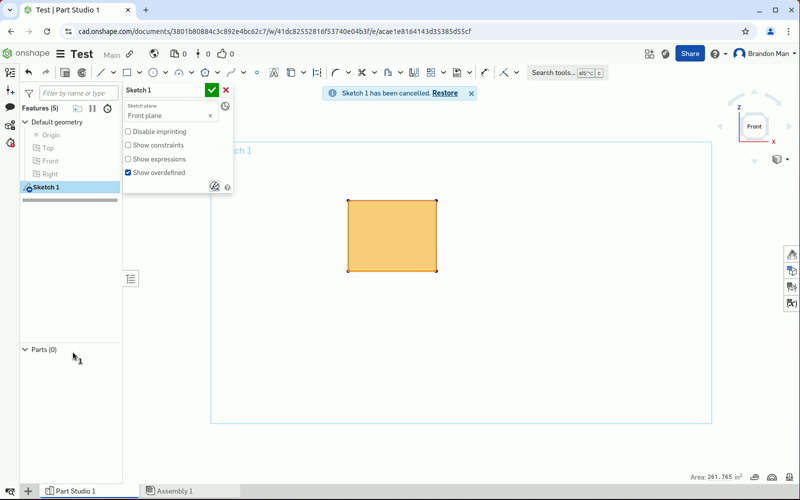
key(shift+y)
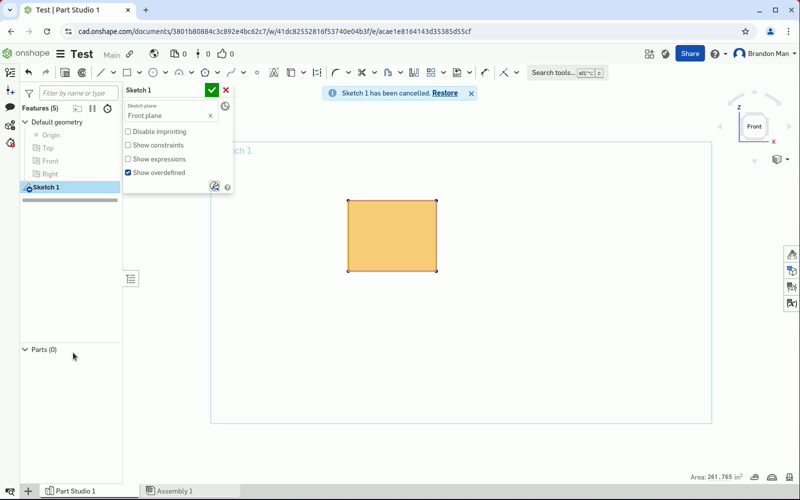
key(shift+e)
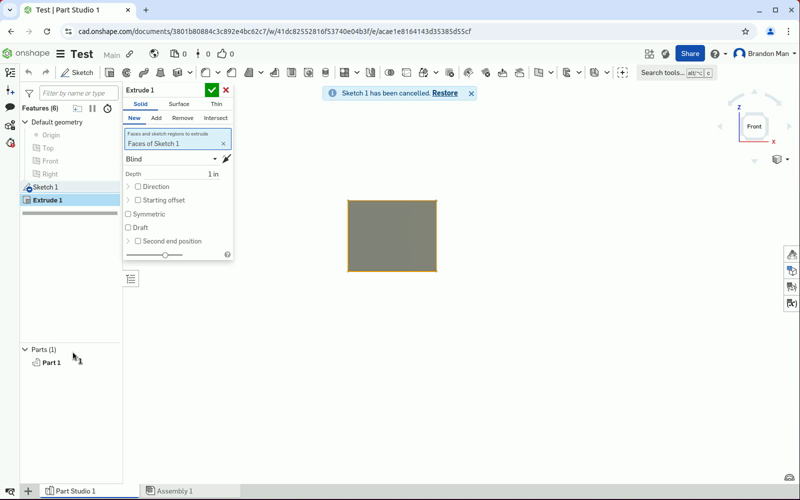
mouse_move(143, 106)
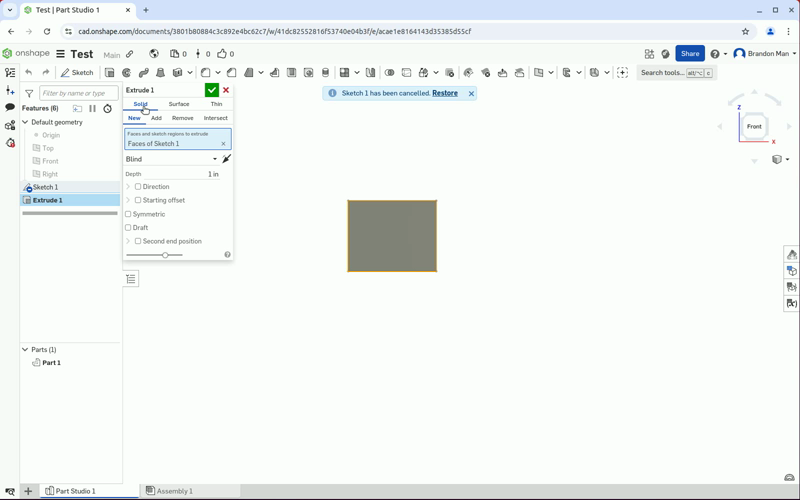
click(143, 106)
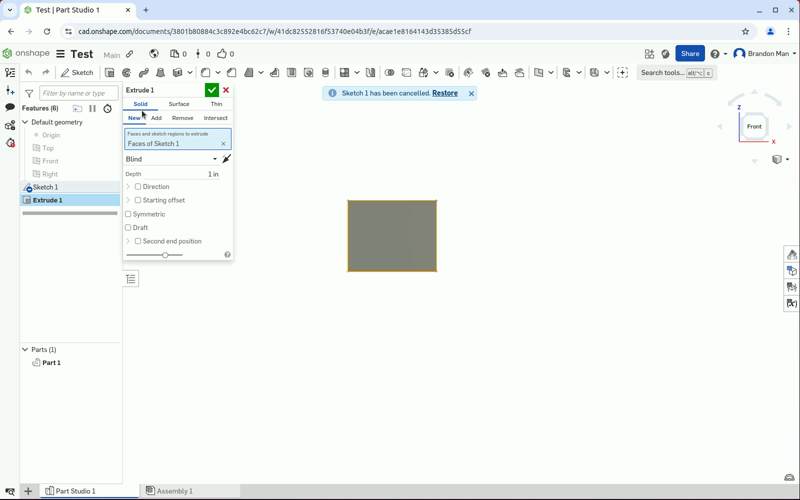
mouse_move(137, 120)
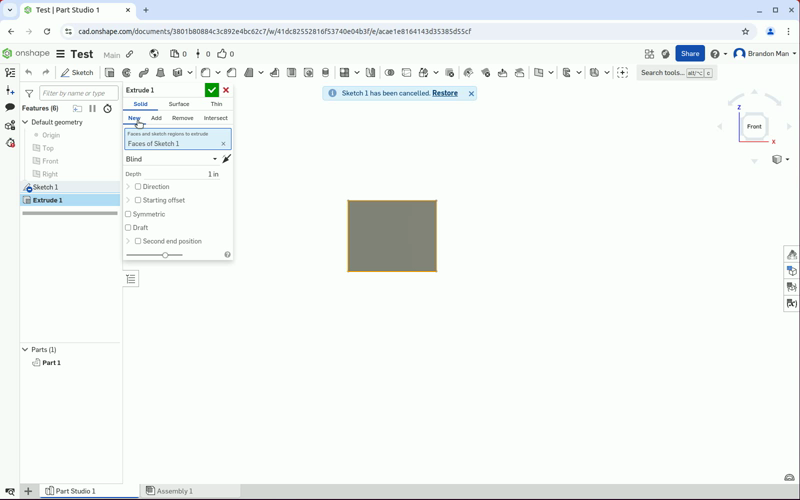
click(137, 120)
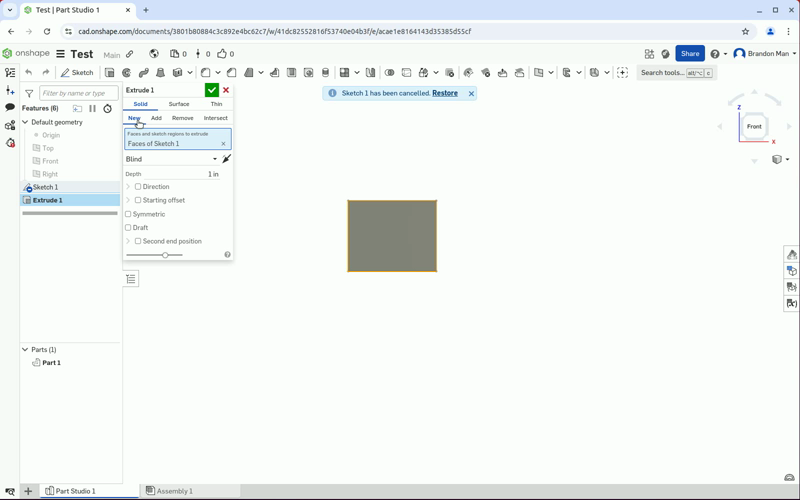
key(tab, 4)
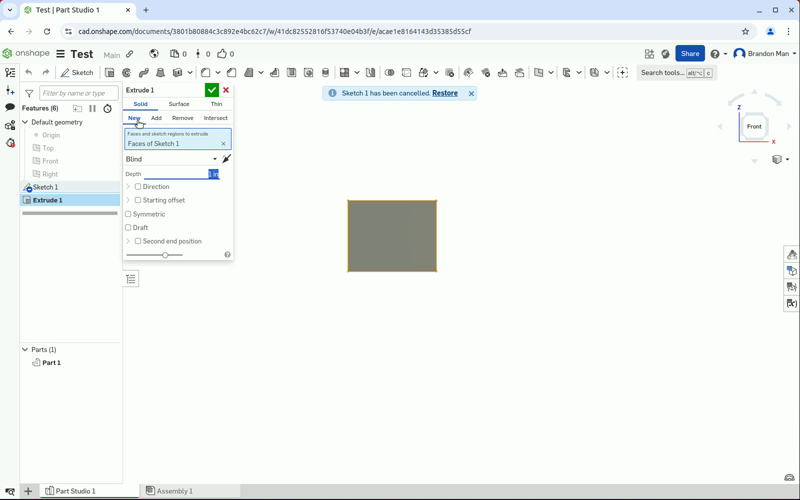
text(1.926)
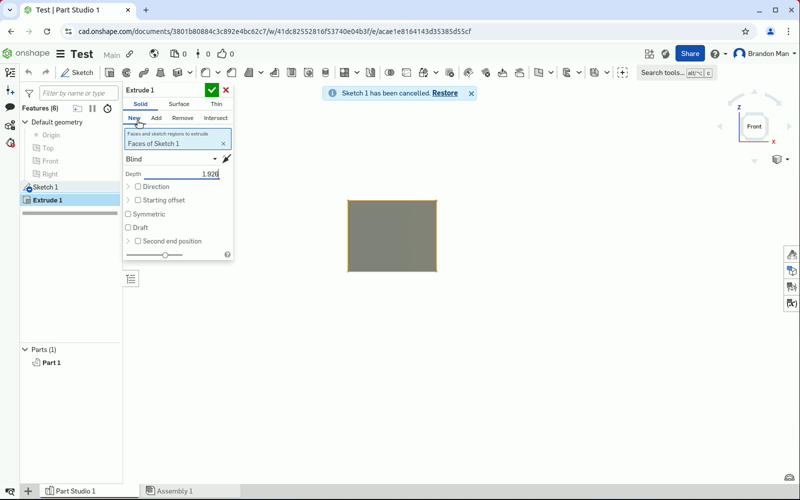
key(enter)
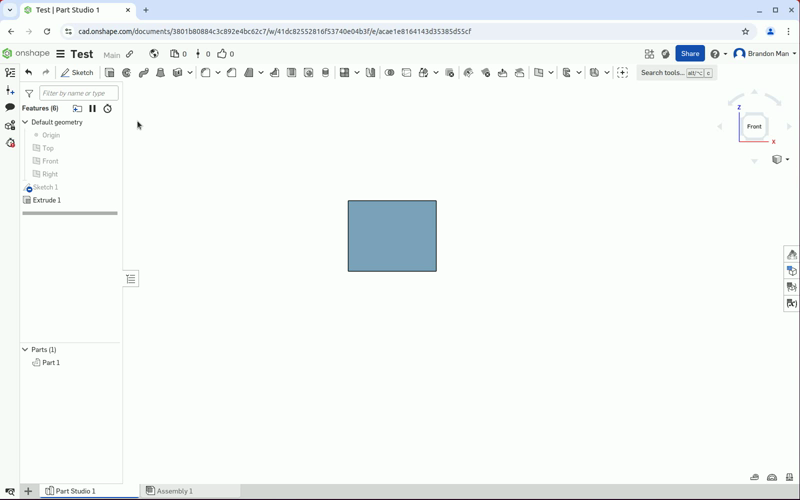
key(shift+h)
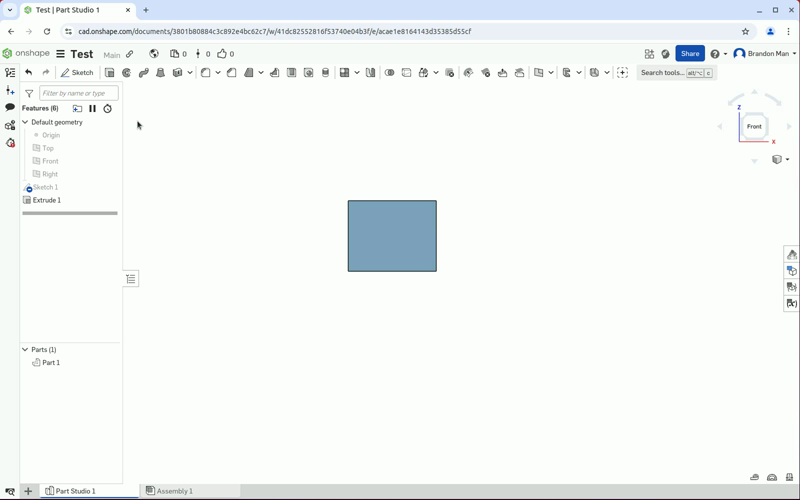
key(shift+h)
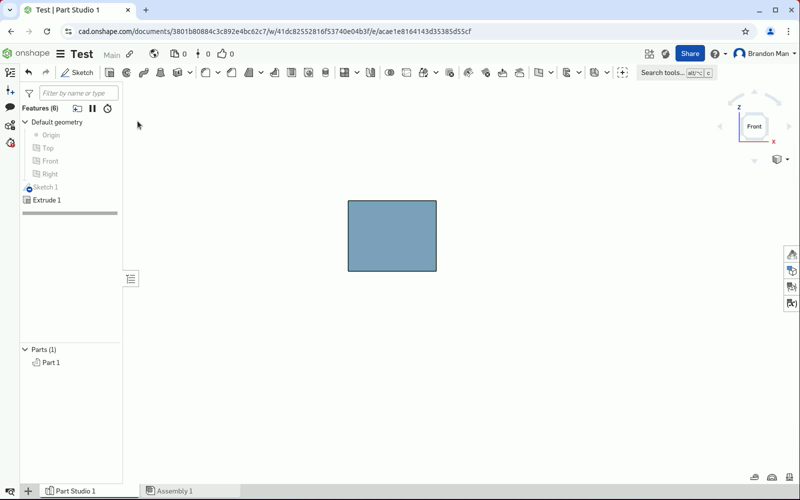
mouse_move(73, 189)
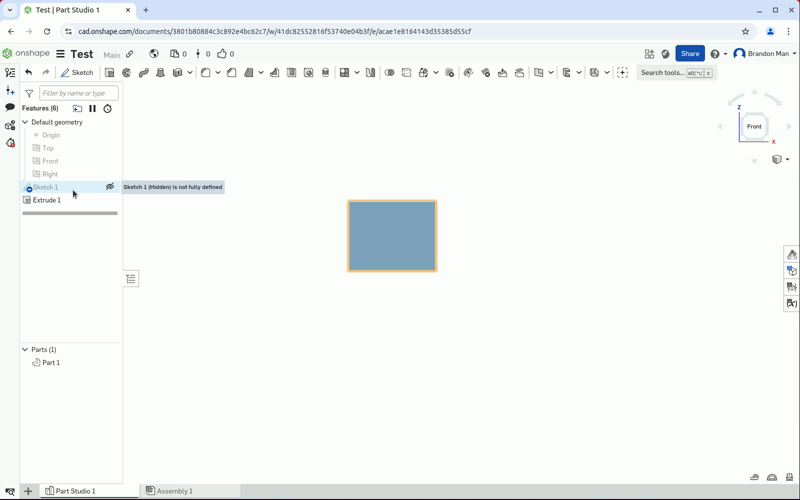
click(73, 189)
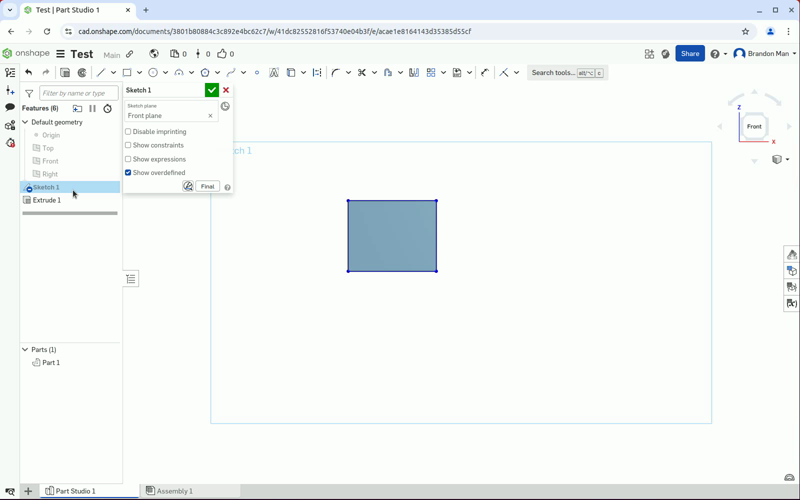
mouse_move(229, 92)
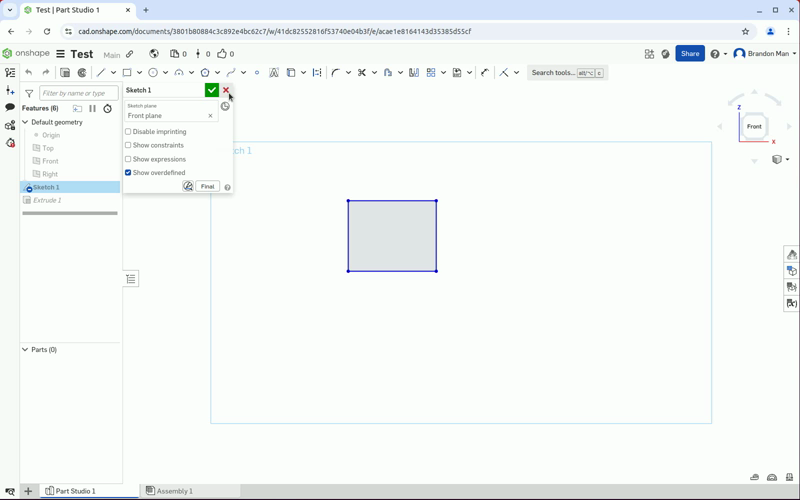
click(229, 92)
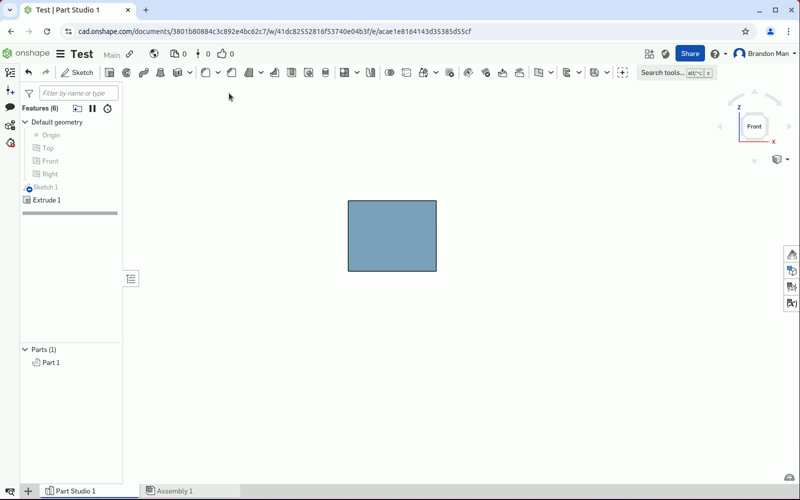
mouse_move(541, 75)
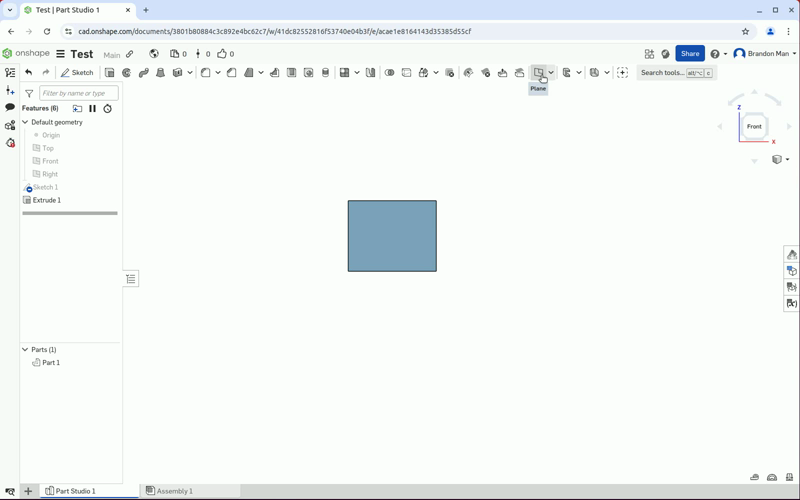
click(541, 75)
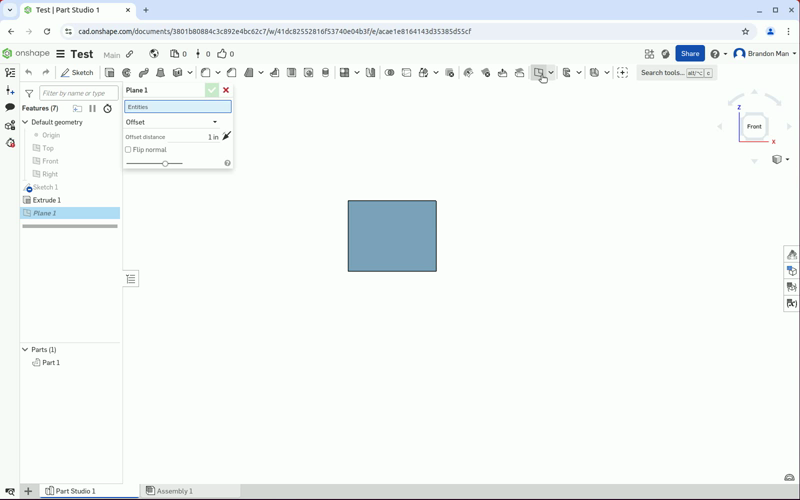
mouse_move(73, 163)
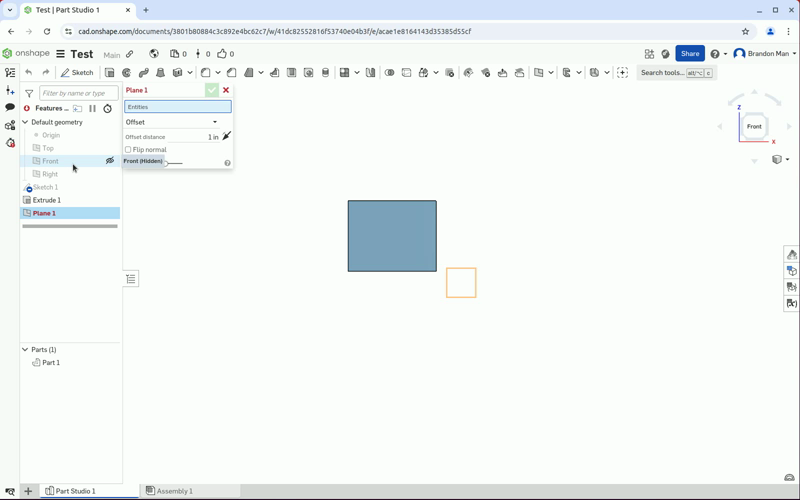
click(73, 163)
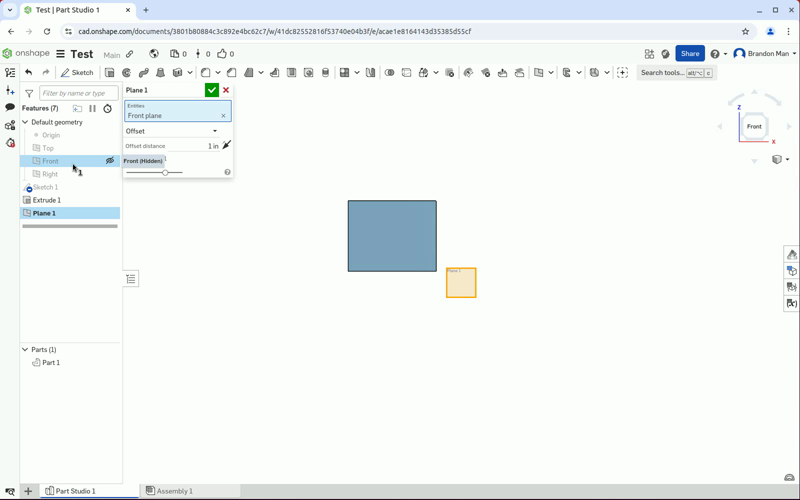
key(tab, 2)
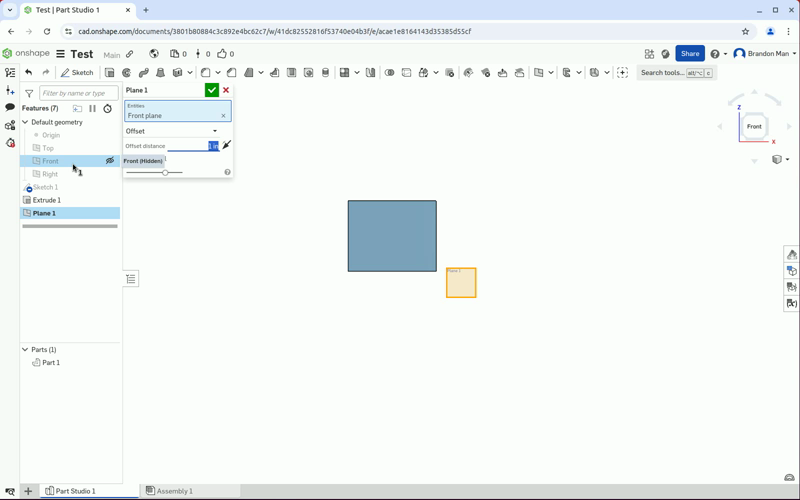
text(1.91)
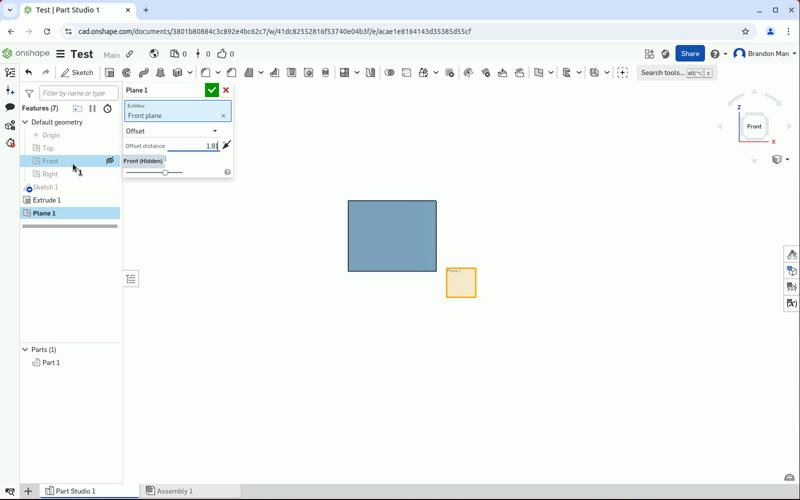
key(enter, 2)
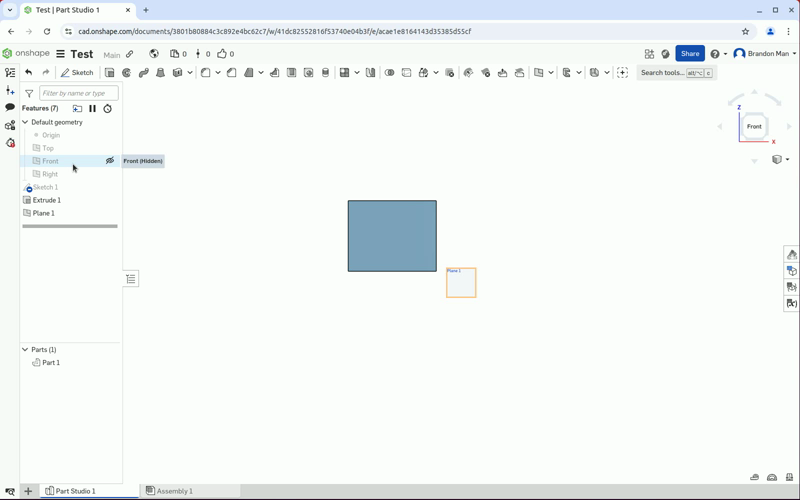
key(shift+s)
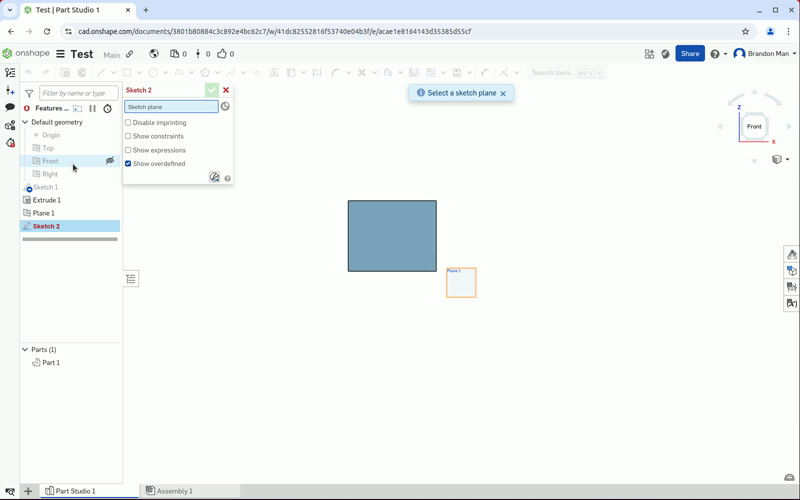
mouse_move(73, 215)
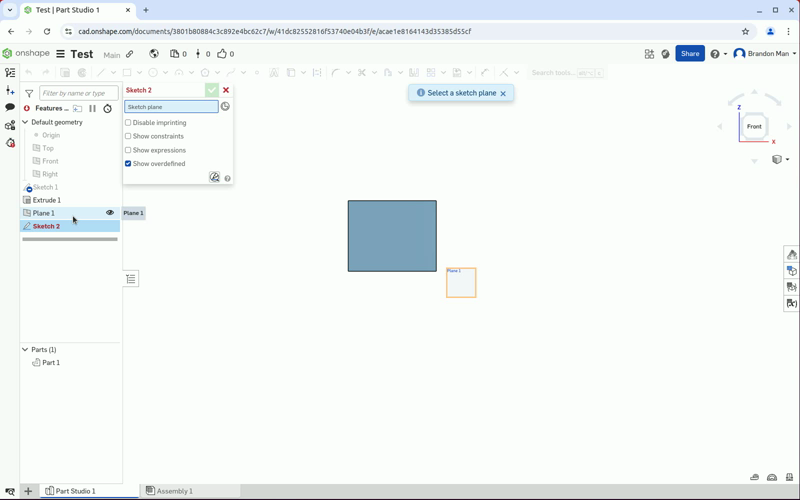
click(73, 215)
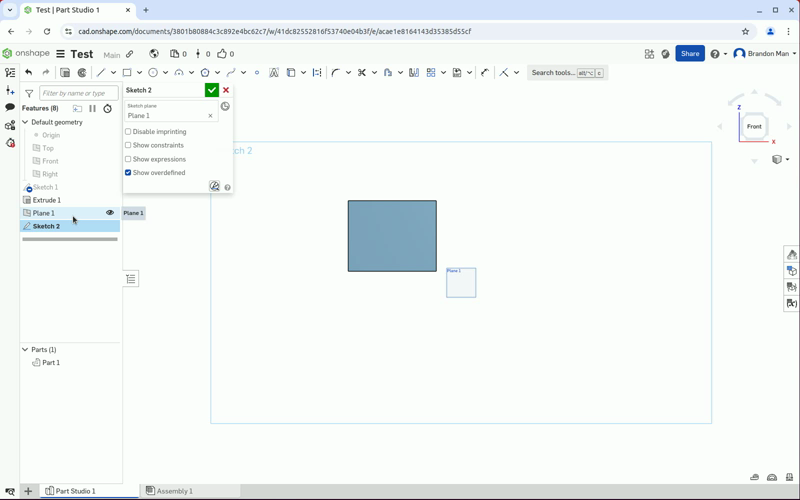
mouse_move(73, 352)
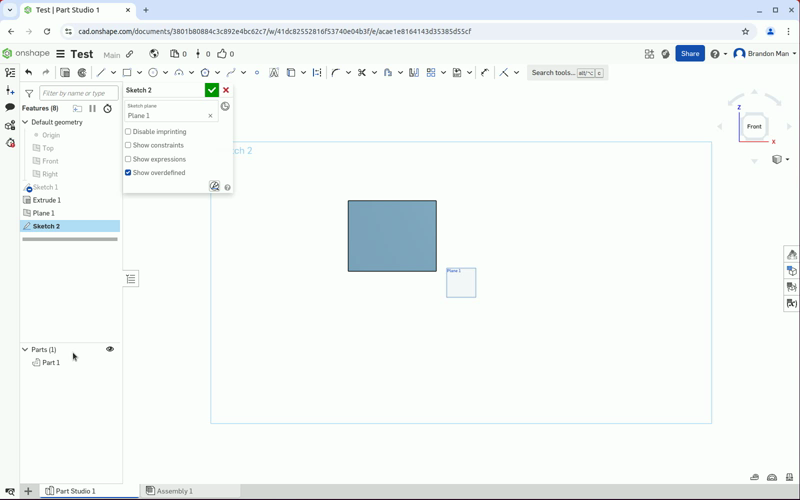
key(y)
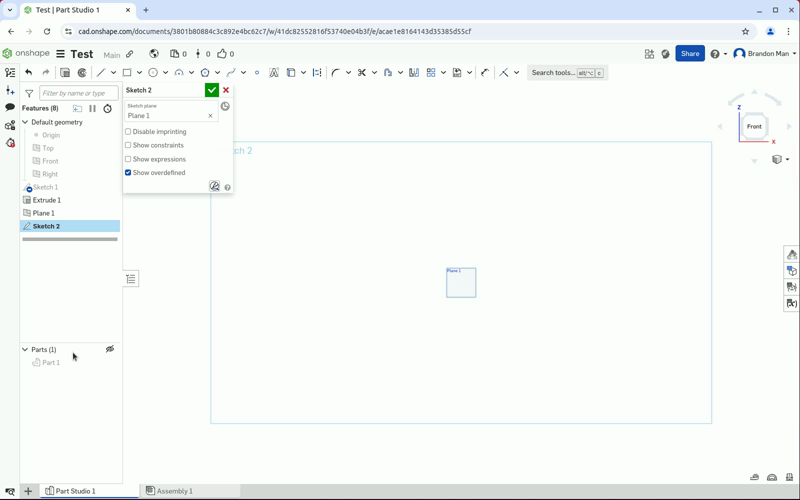
key(l)
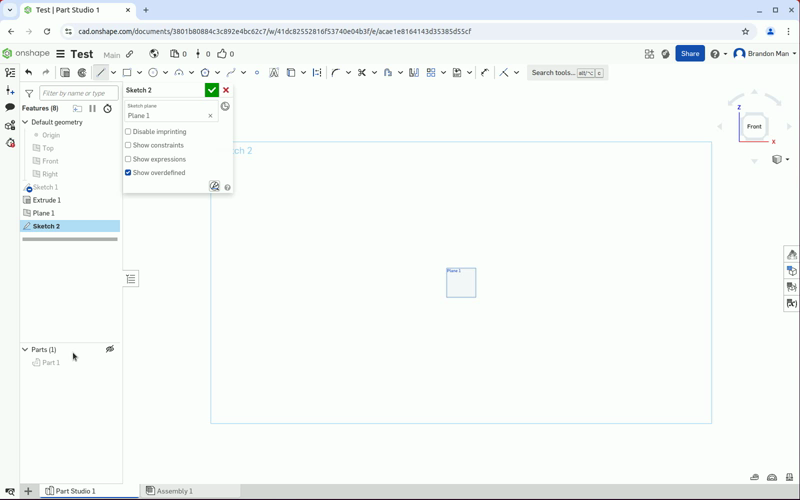
key_down(shift)
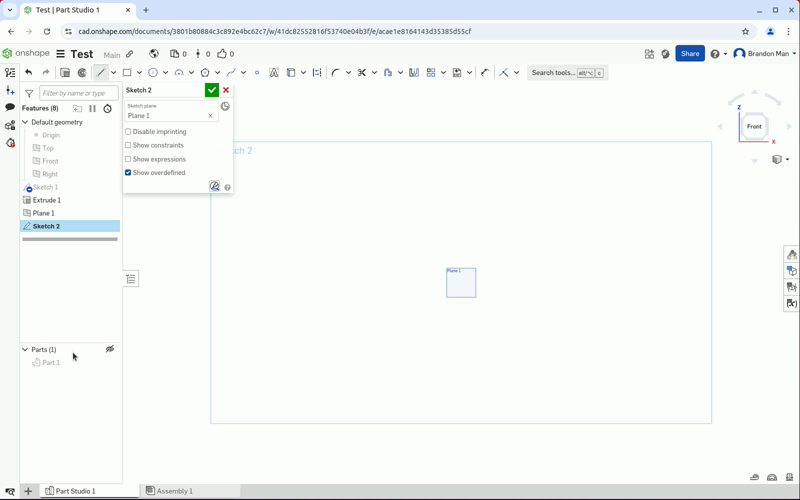
mouse_move(393, 271)
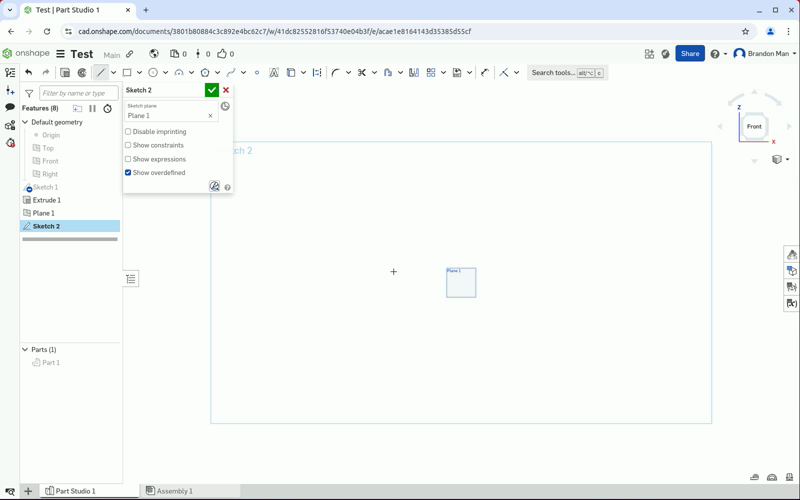
click(393, 271)
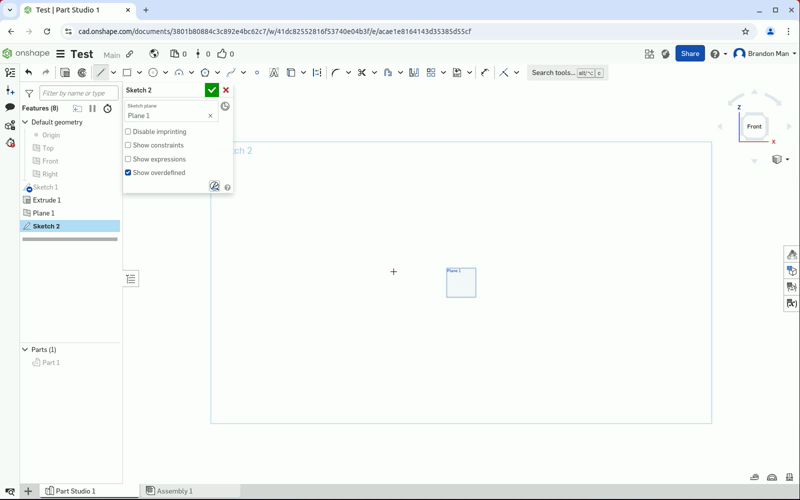
key_up(shift)
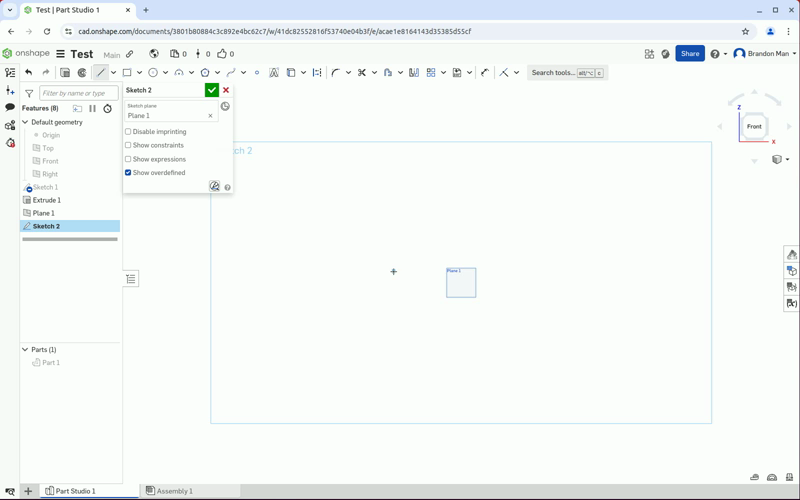
key_down(shift)
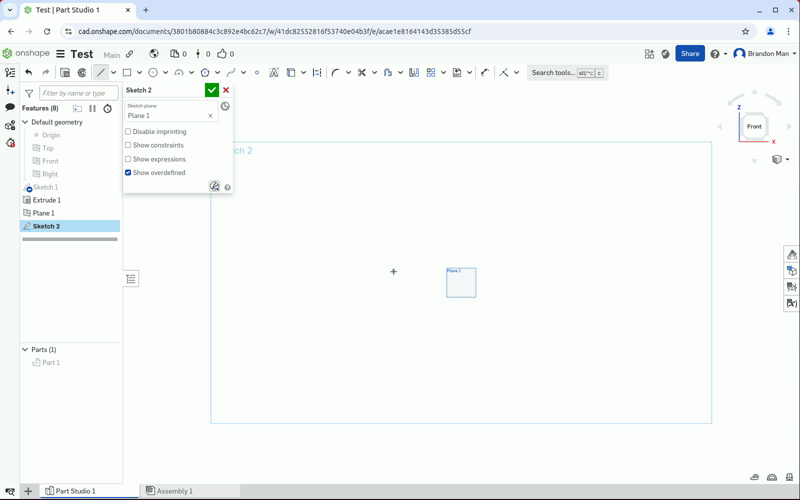
mouse_move(423, 271)
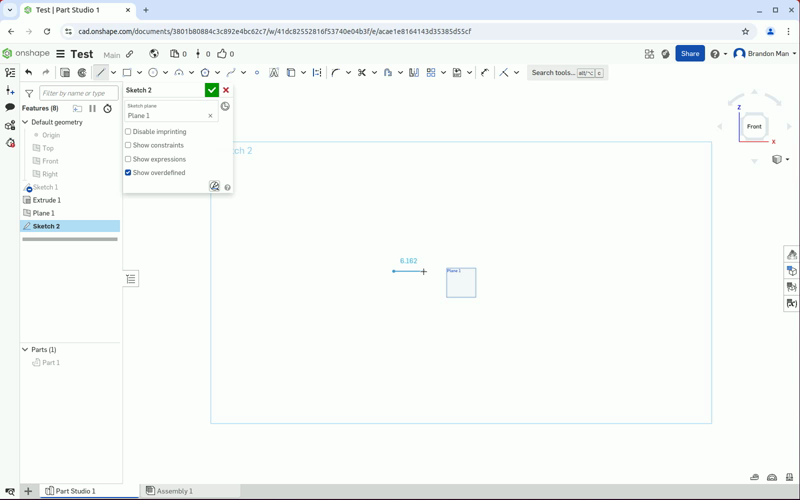
mouse_move(425, 271)
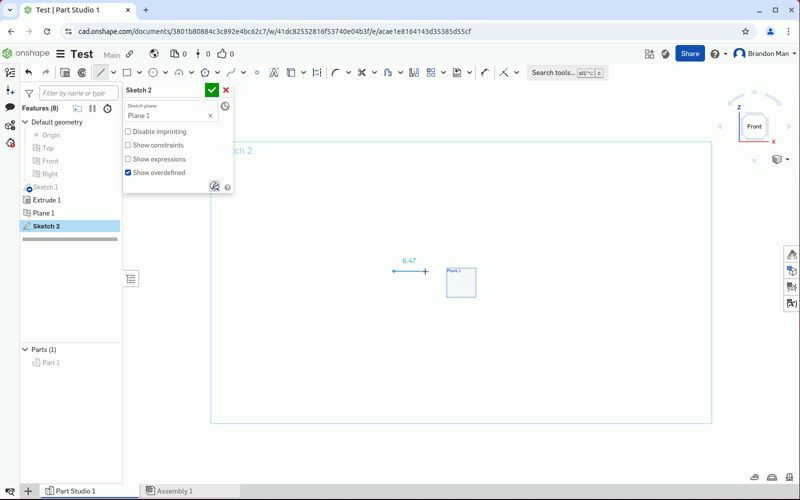
click(425, 271)
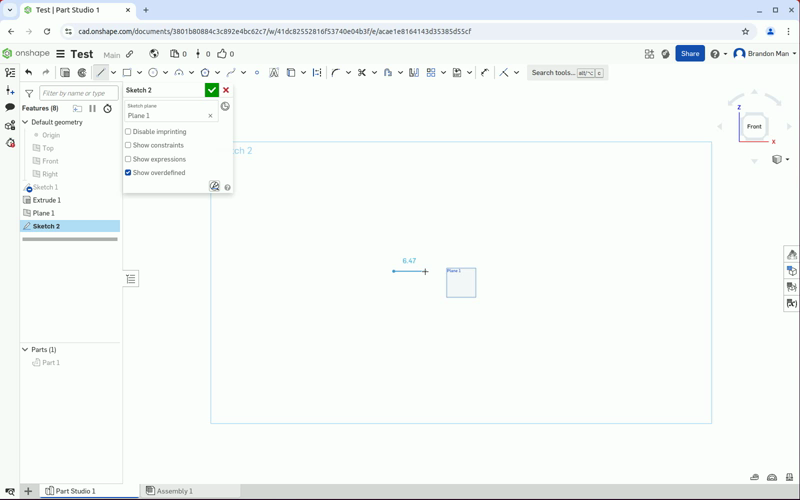
key_up(shift)
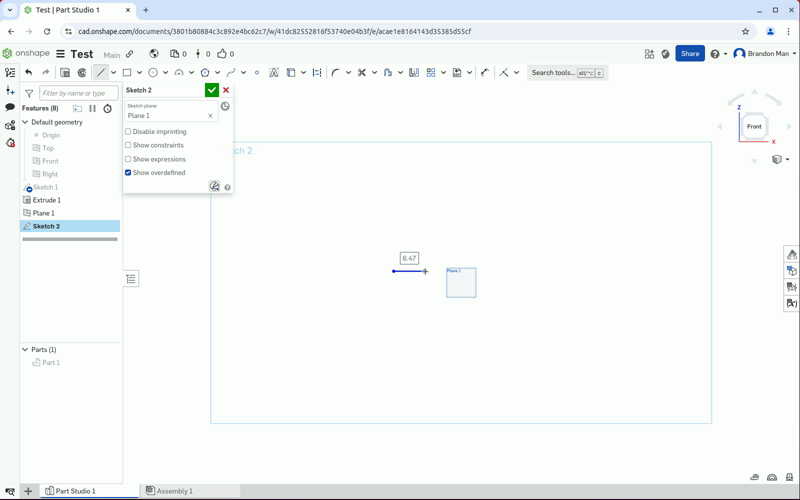
key_down(shift)
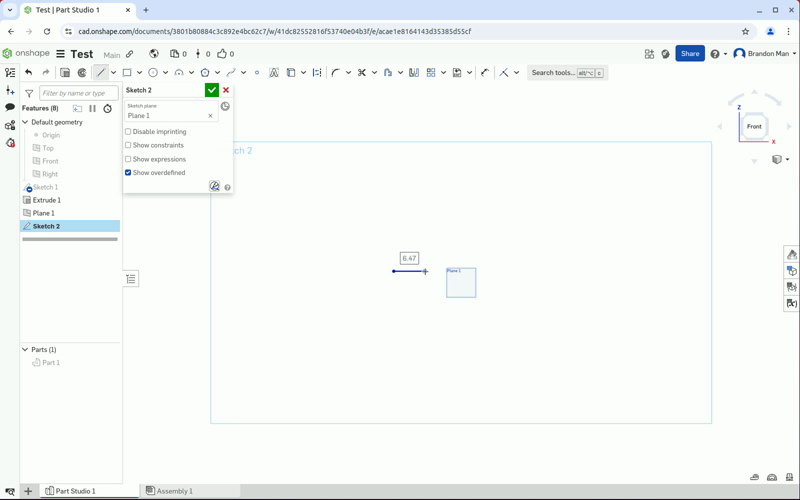
mouse_move(425, 201)
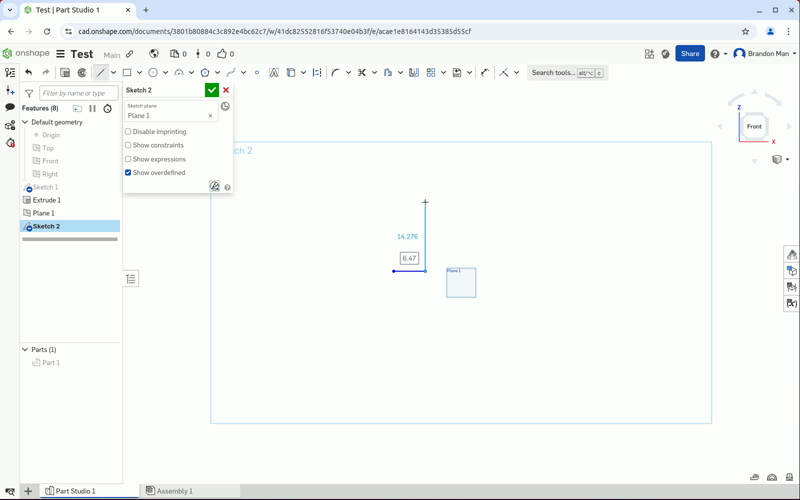
click(425, 201)
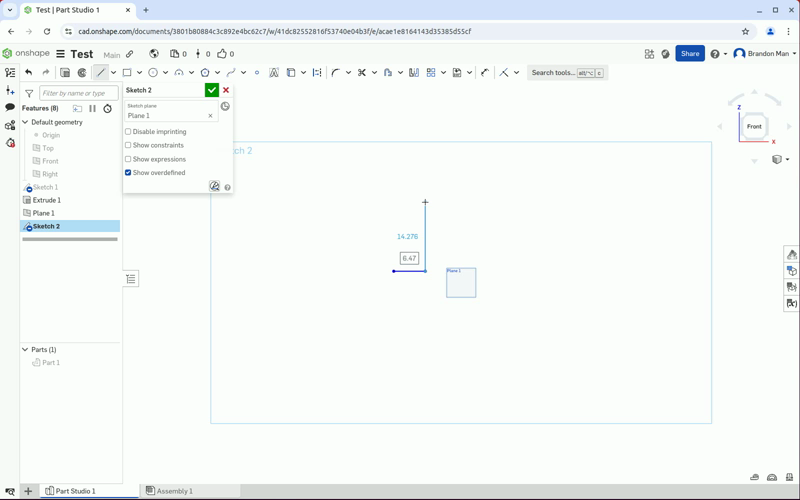
key_up(shift)
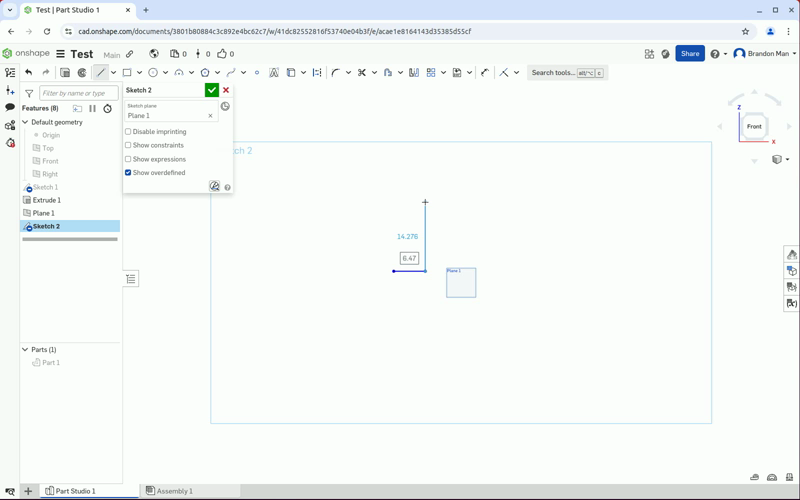
key_down(shift)
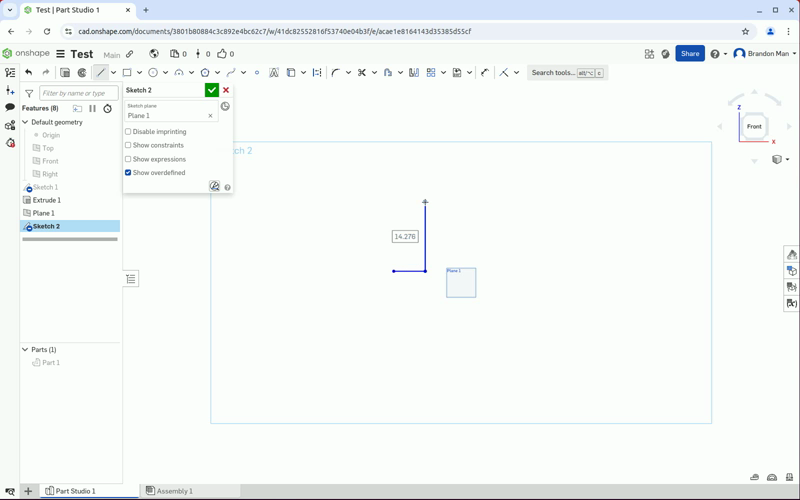
mouse_move(455, 201)
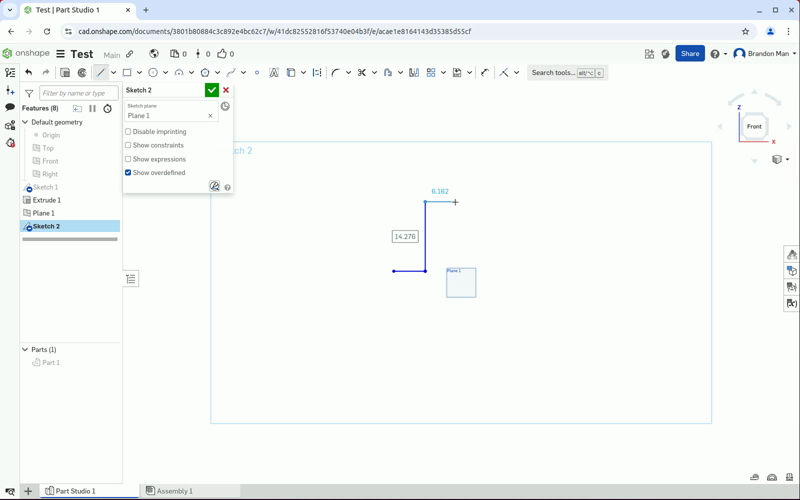
mouse_move(393, 201)
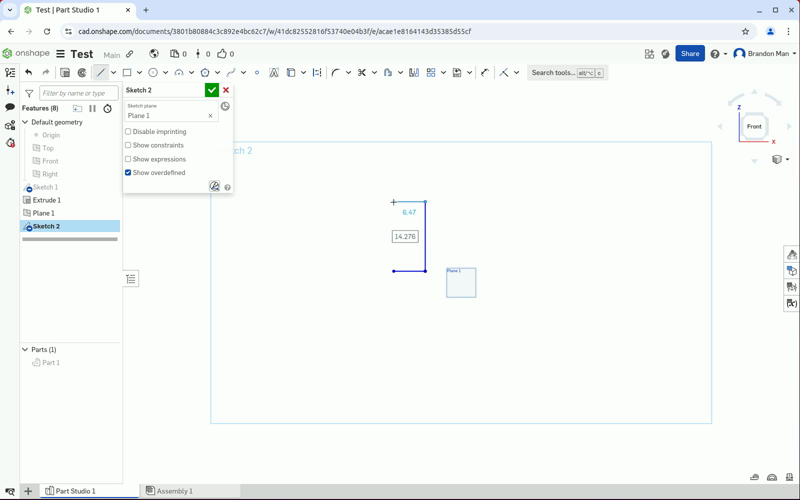
click(393, 201)
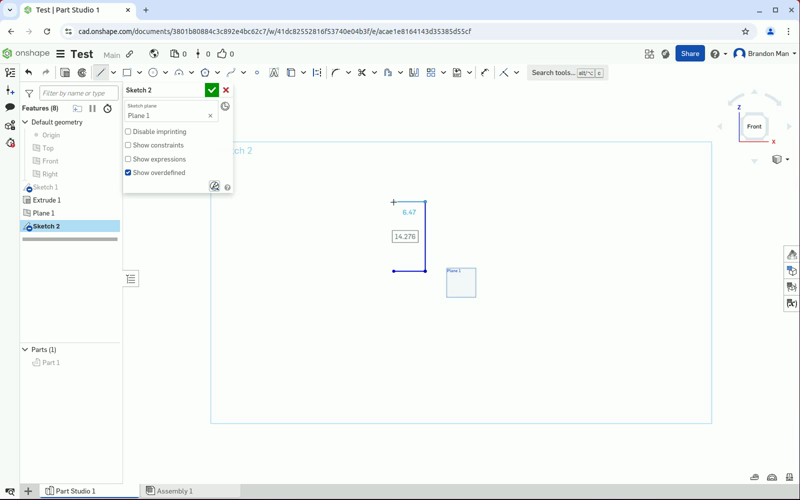
key_up(shift)
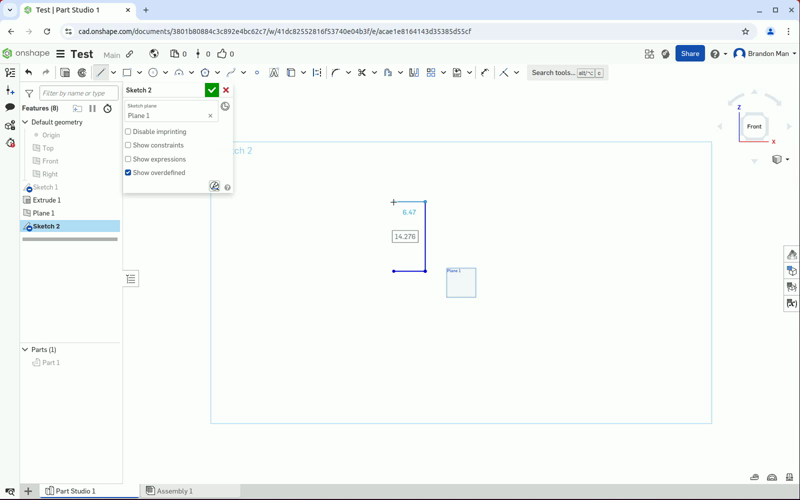
key_down(shift)
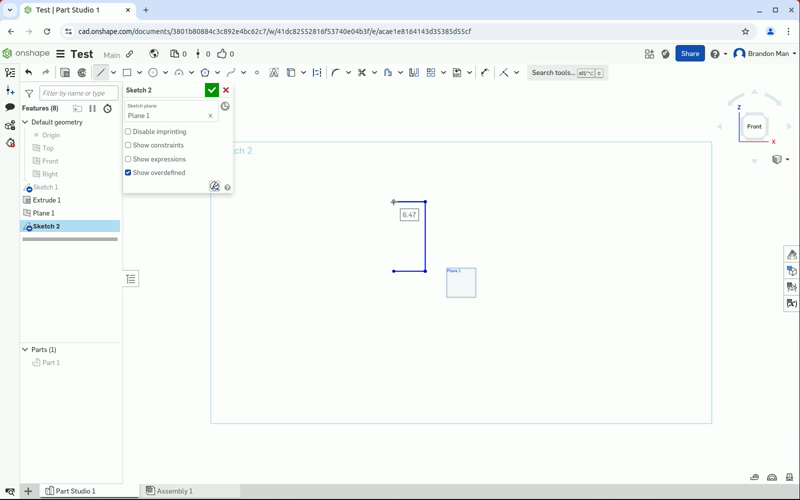
mouse_move(393, 271)
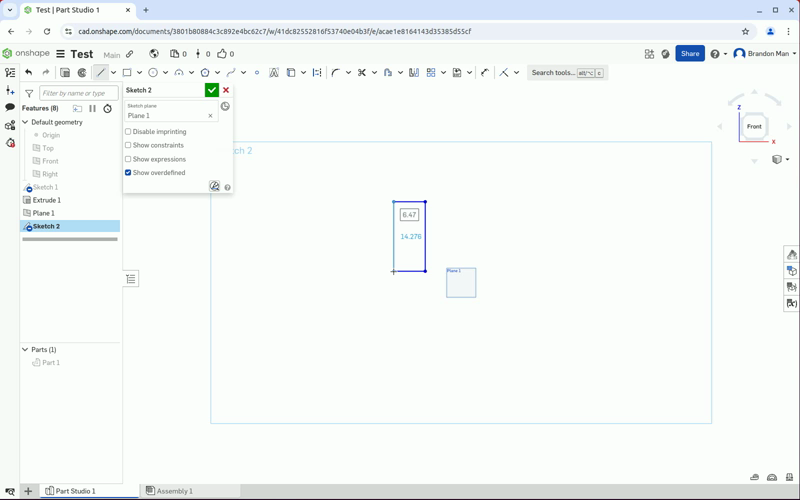
key_up(shift)
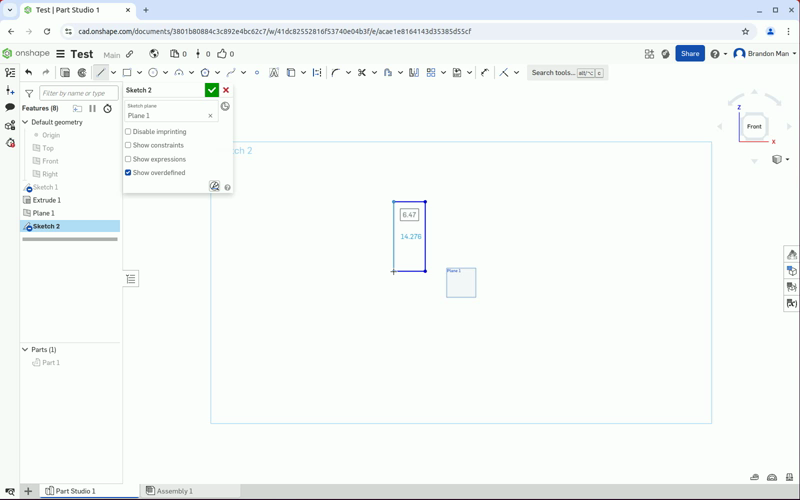
click(393, 271)
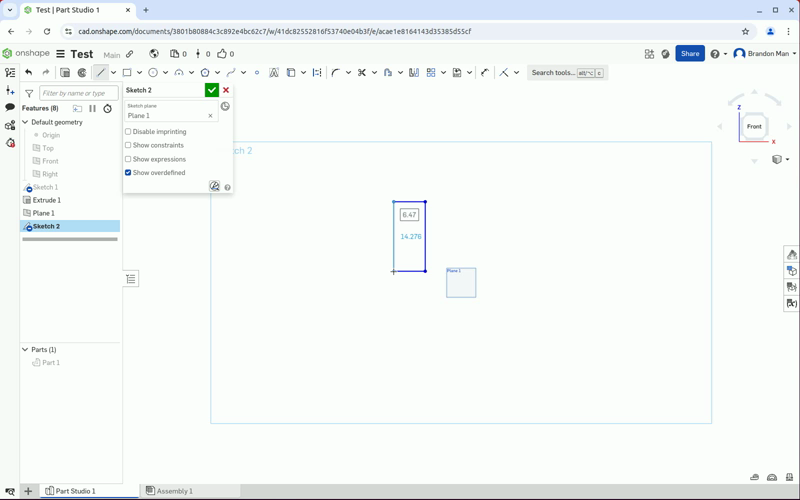
key(esc)
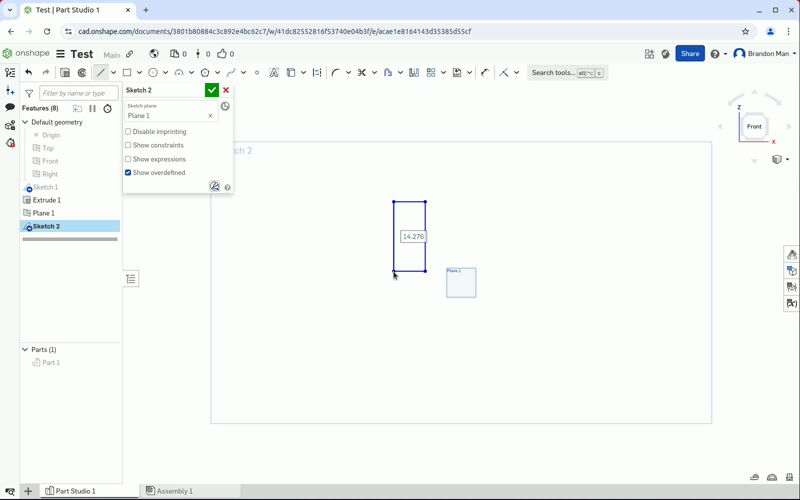
mouse_move(415, 265)
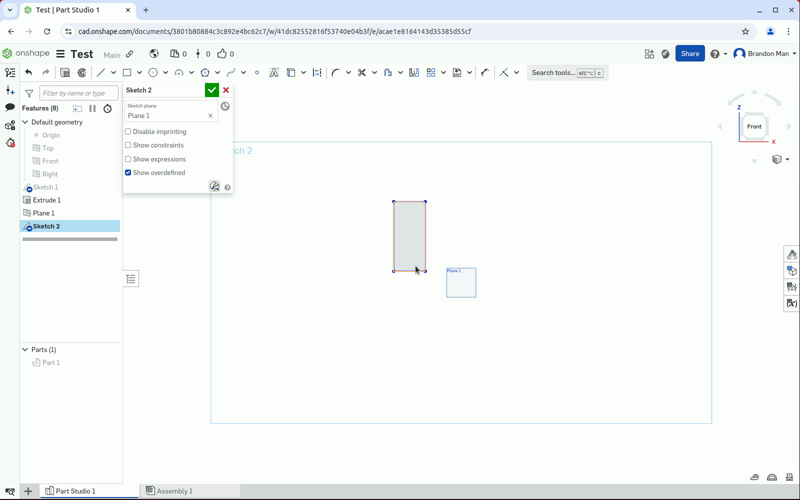
click(415, 265)
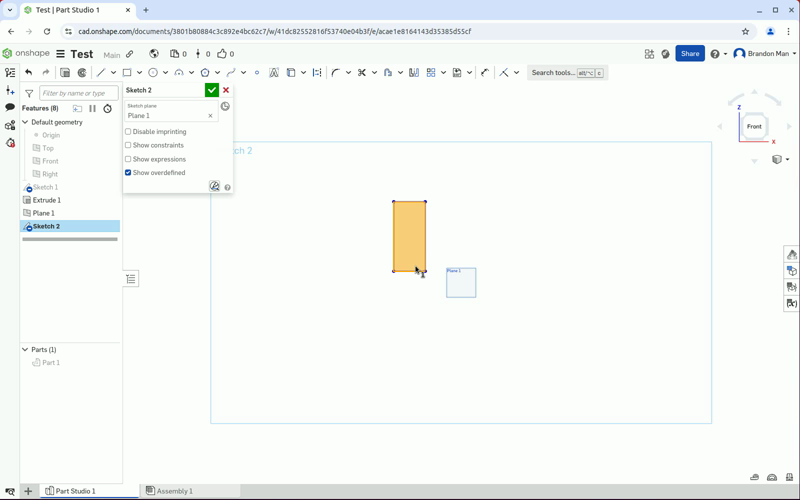
mouse_move(73, 352)
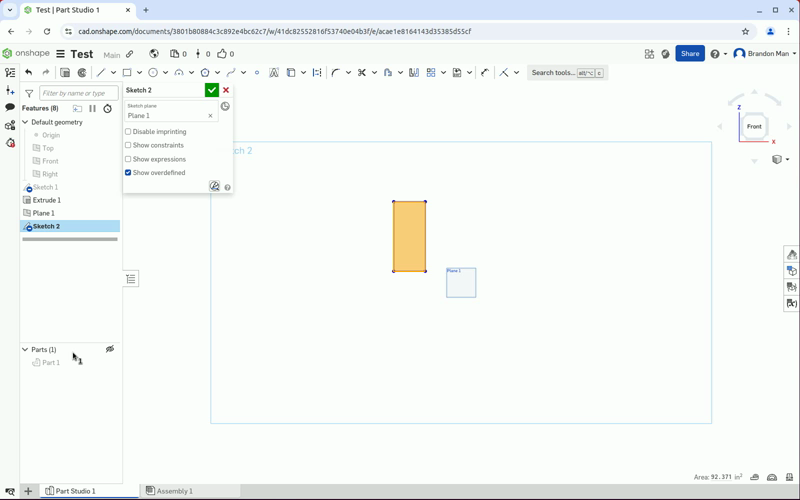
key(shift+y)
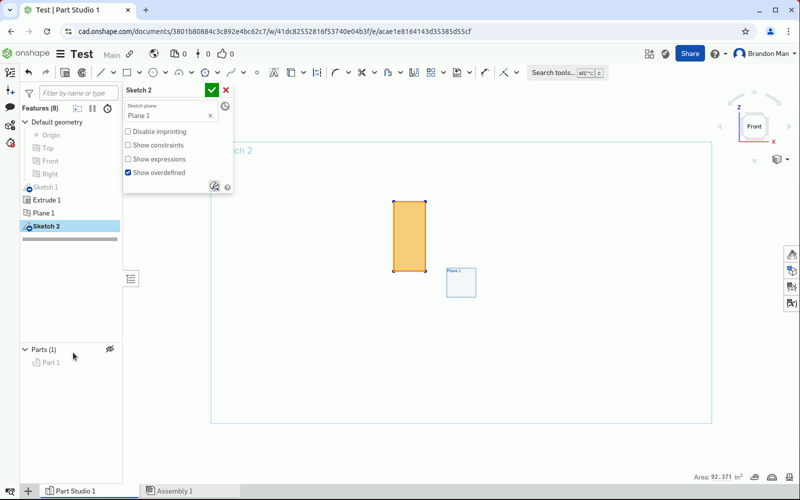
key(shift+e)
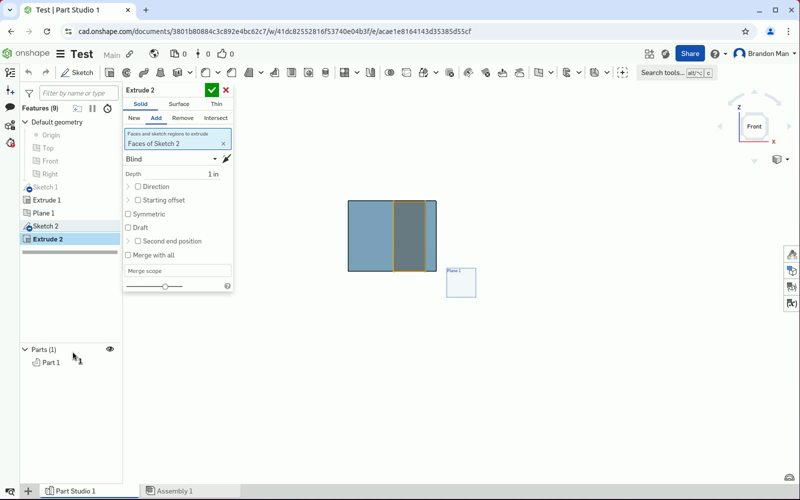
mouse_move(143, 106)
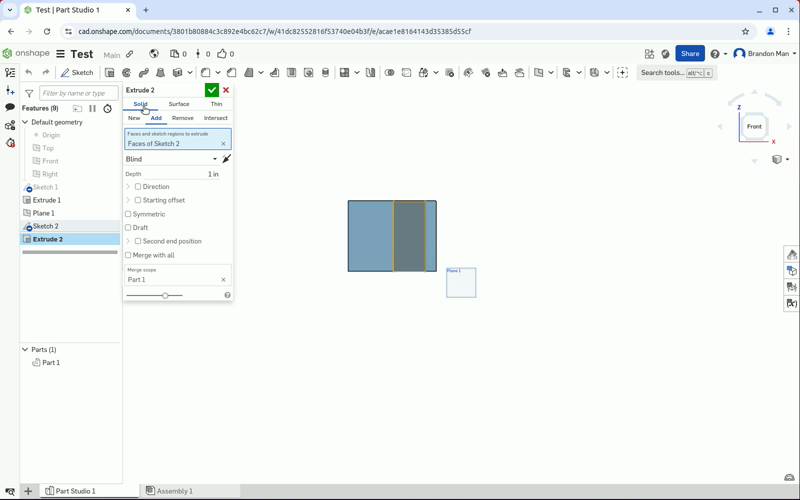
click(143, 106)
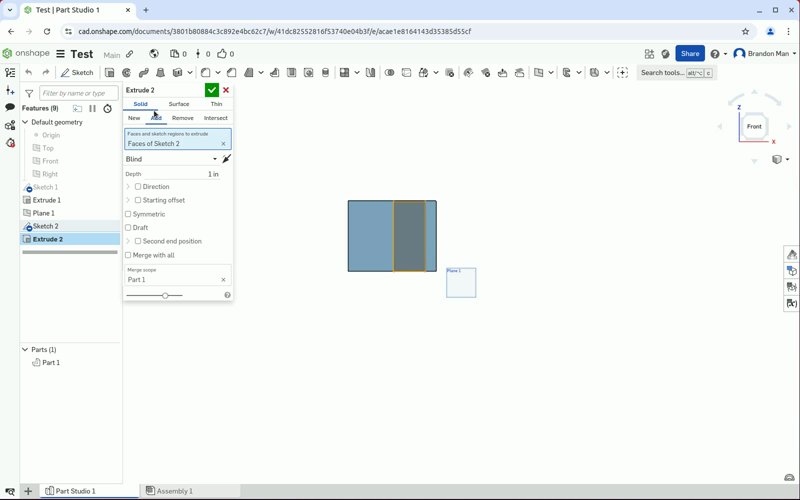
mouse_move(186, 120)
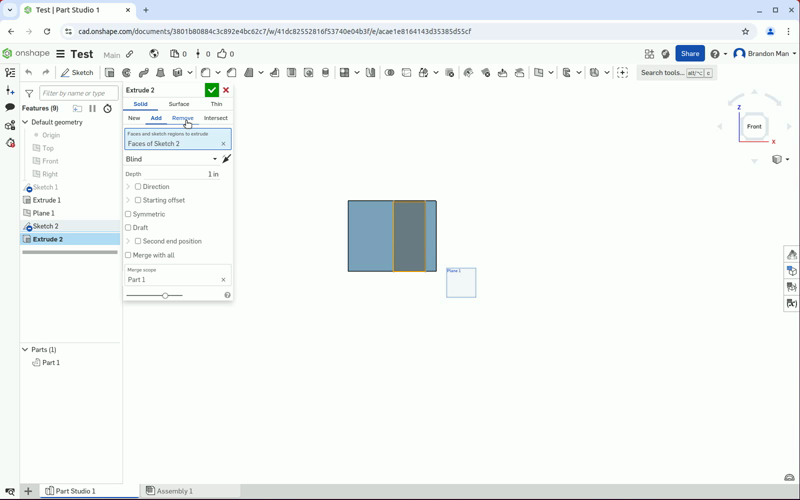
click(186, 120)
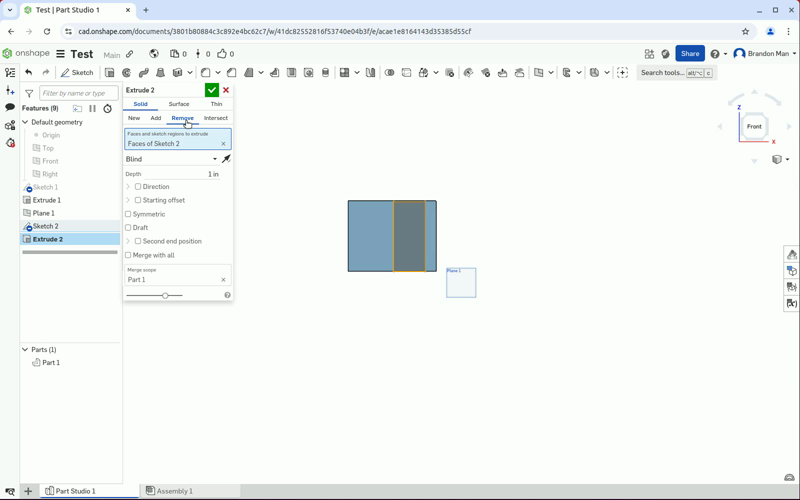
key(tab, 4)
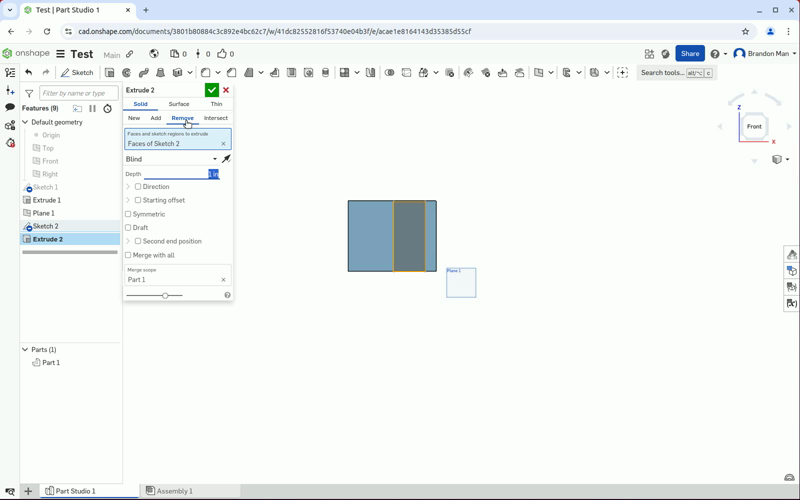
text(0.963)
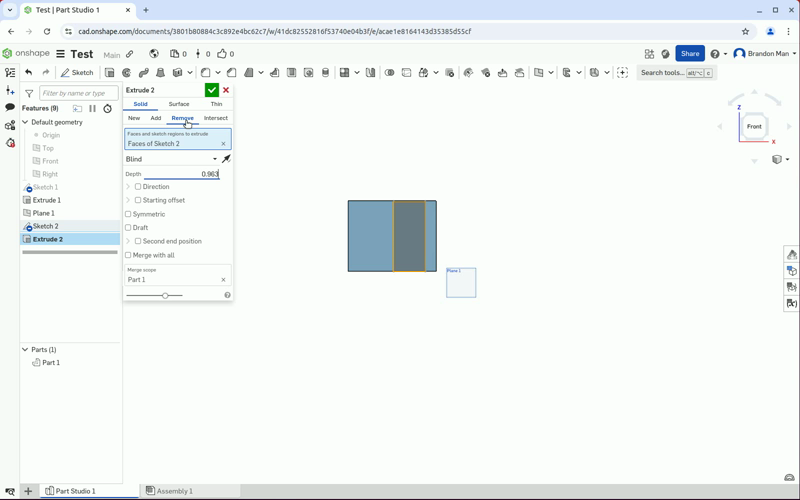
key(tab, 6)
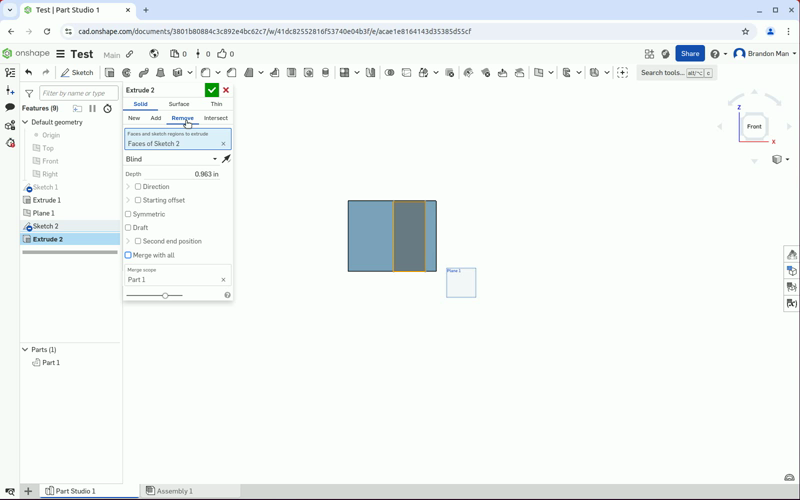
key(space)
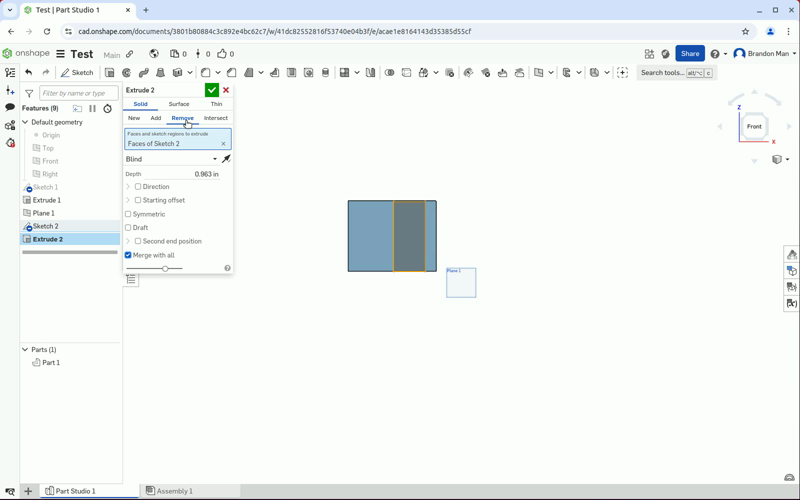
key(enter)
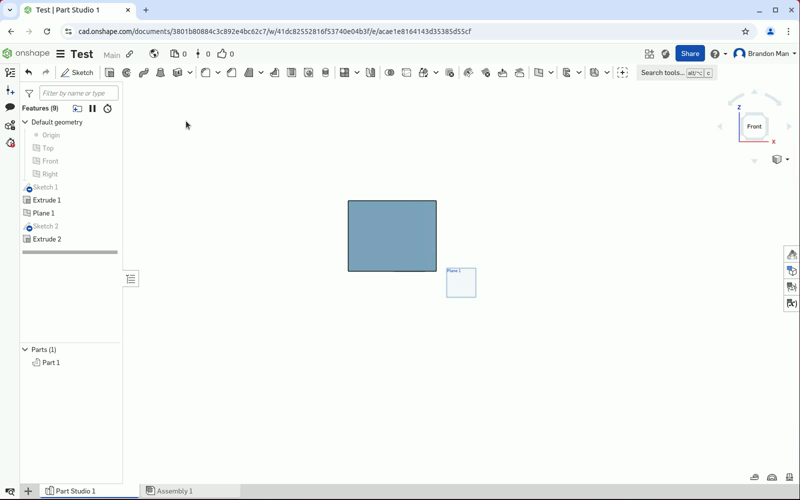
key(shift+h)
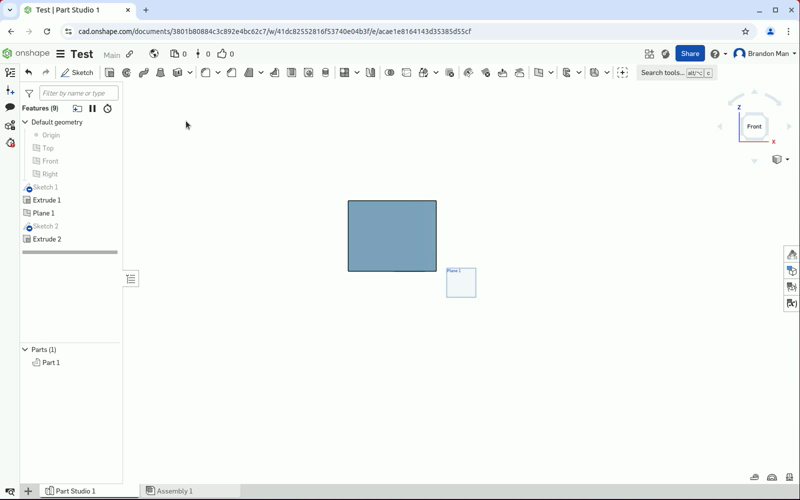
key(shift+h)
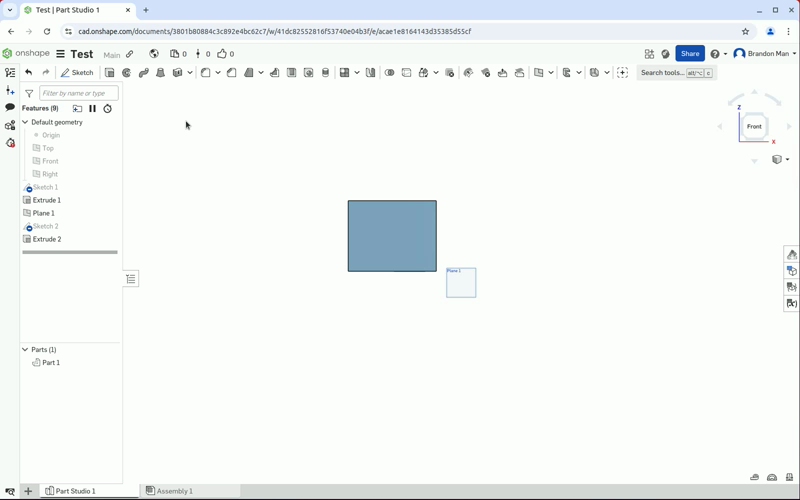
key(shift+7)
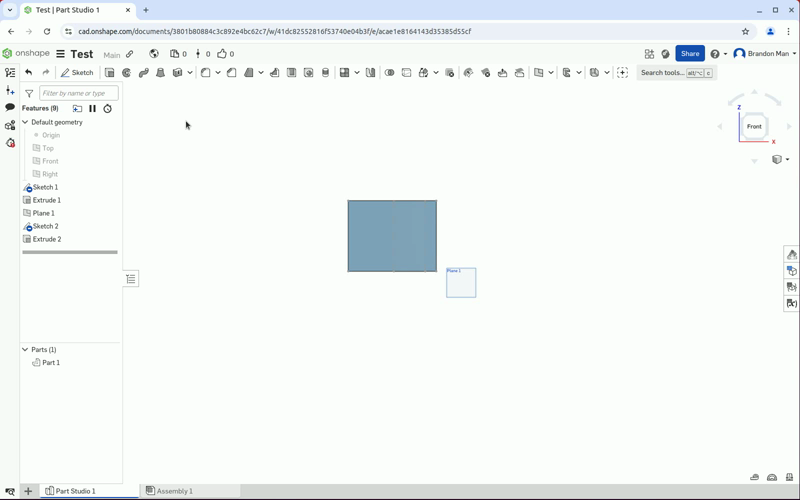
key(left, 2)
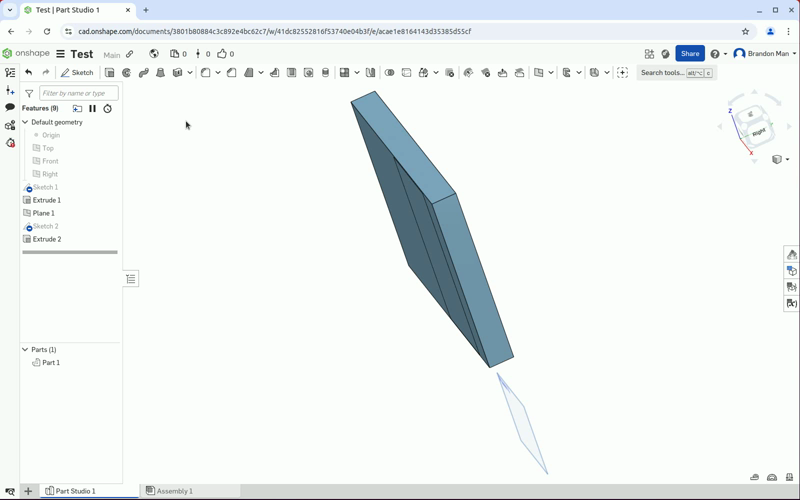
key(down, 2)
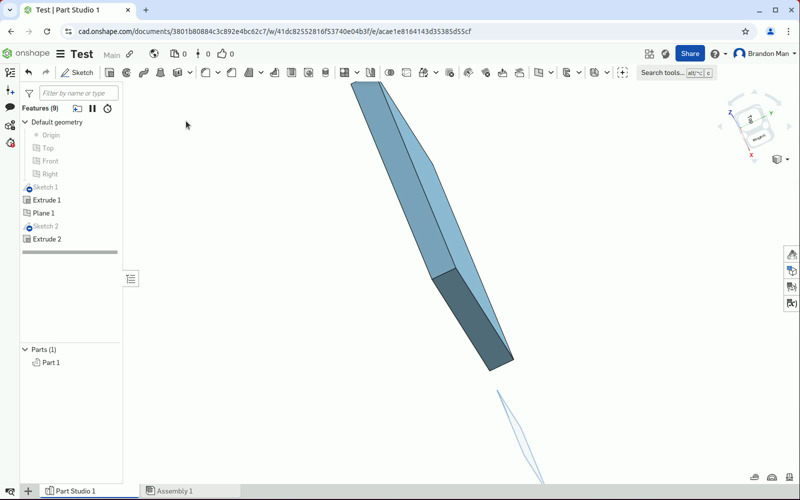
key(up, 2)
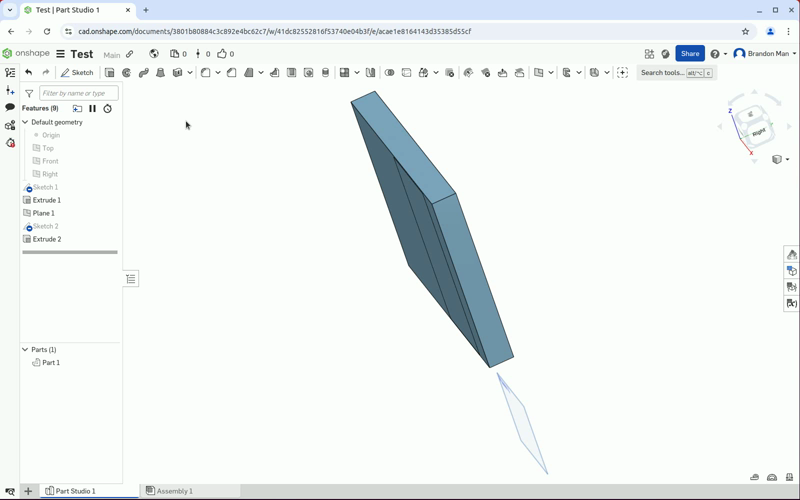
key(right, 2)
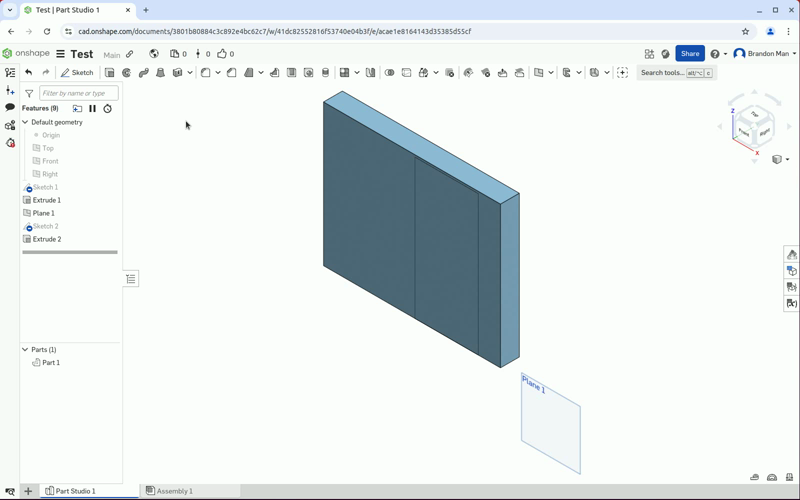
mouse_move(73, 189)
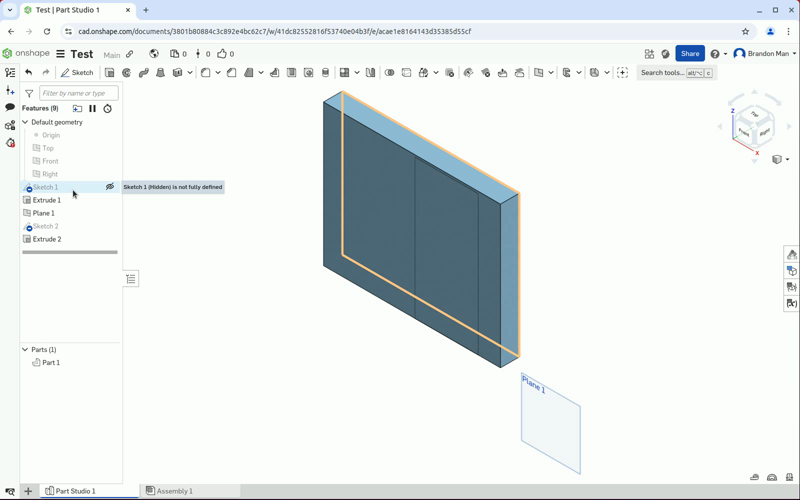
click(73, 189)